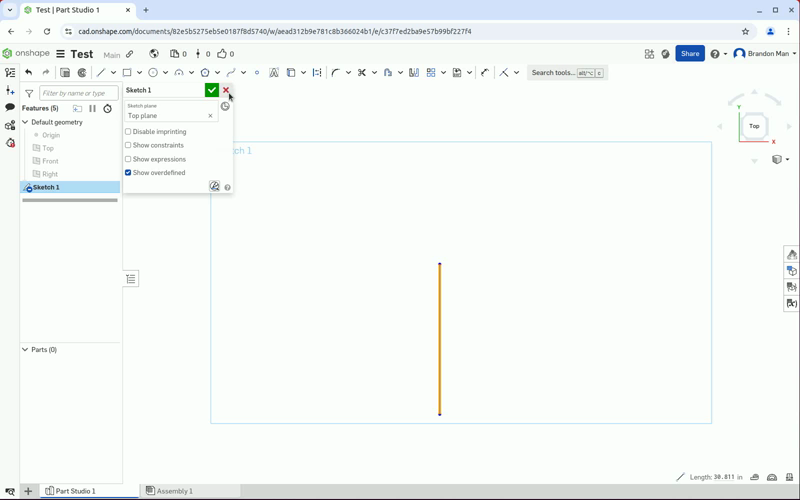
key(shift+h)
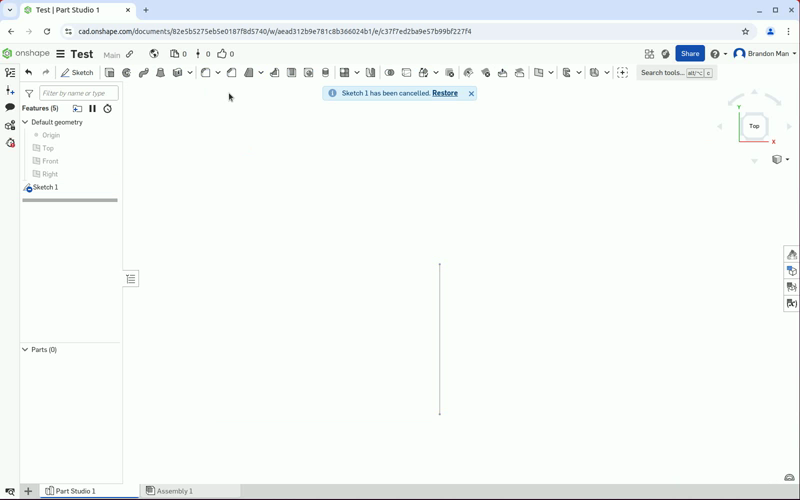
key(shift+s)
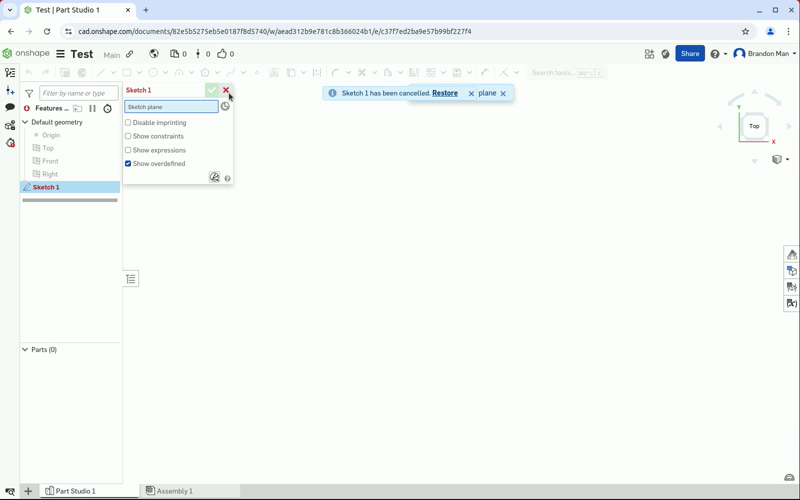
mouse_move(73, 150)
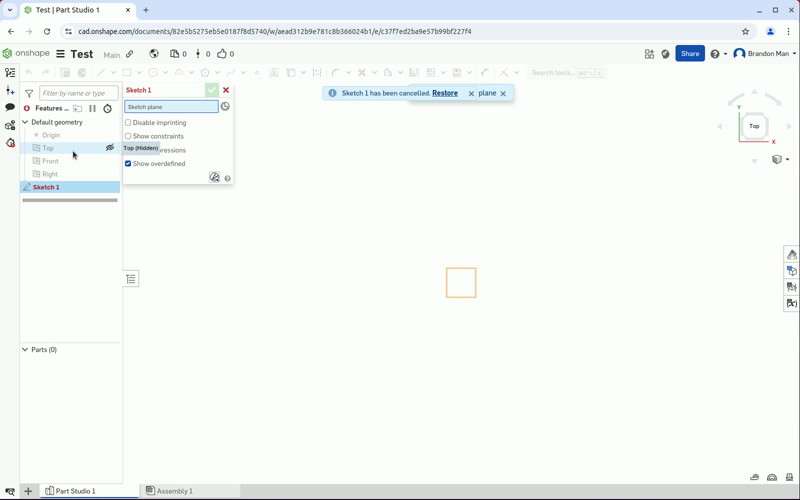
click(73, 150)
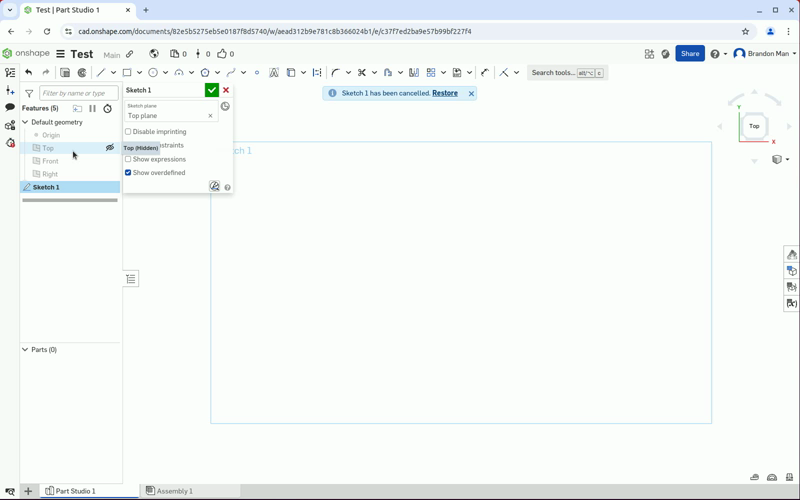
mouse_move(73, 352)
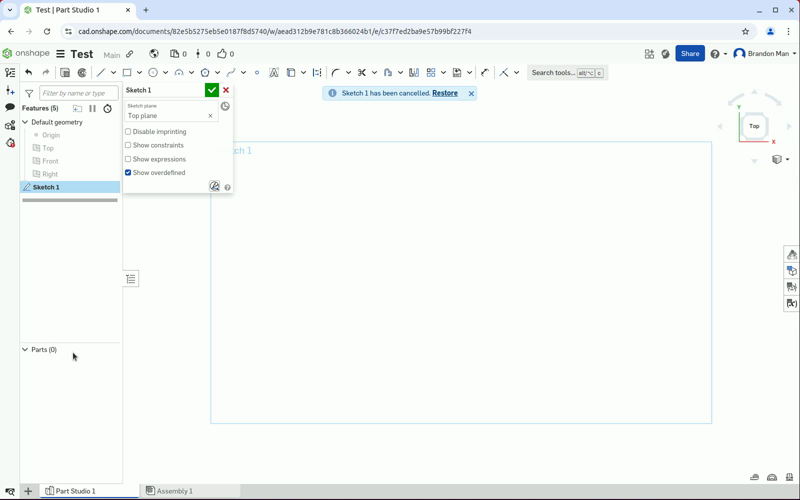
key(y)
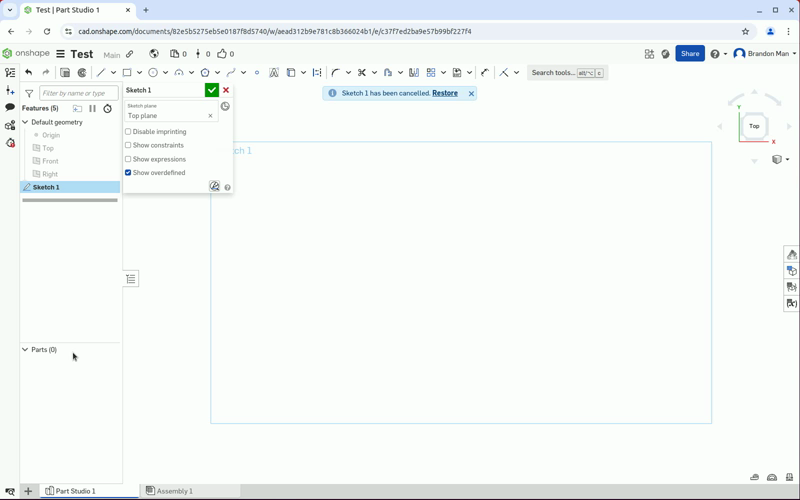
key(l)
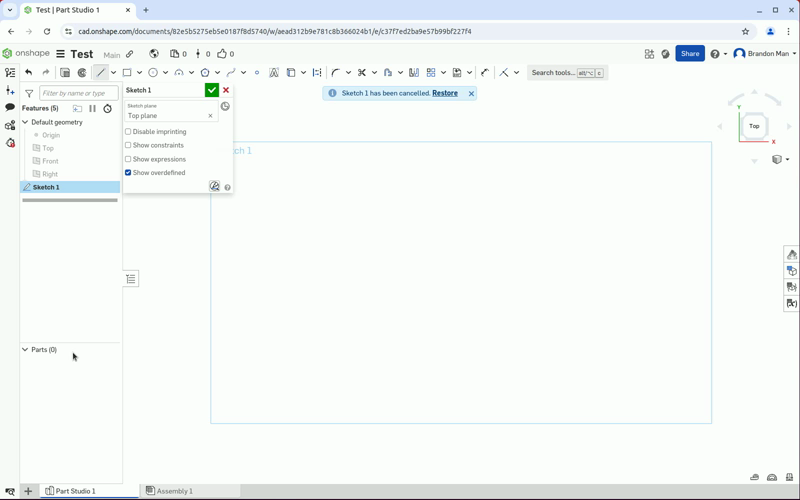
key_down(shift)
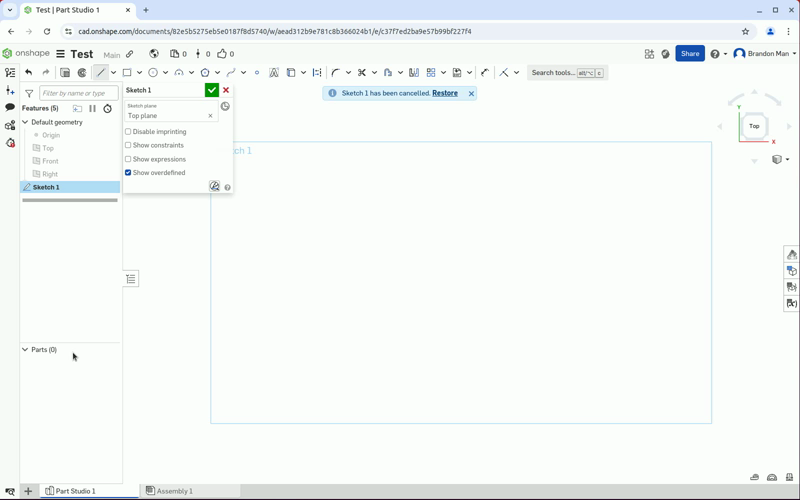
mouse_move(348, 306)
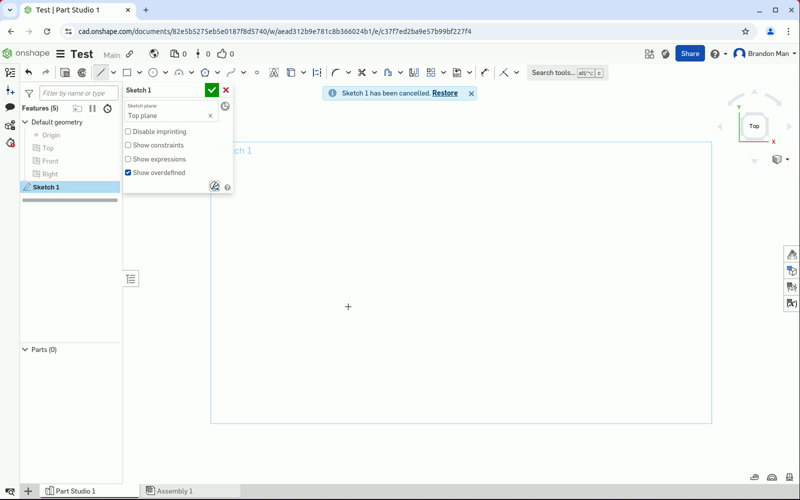
click(348, 306)
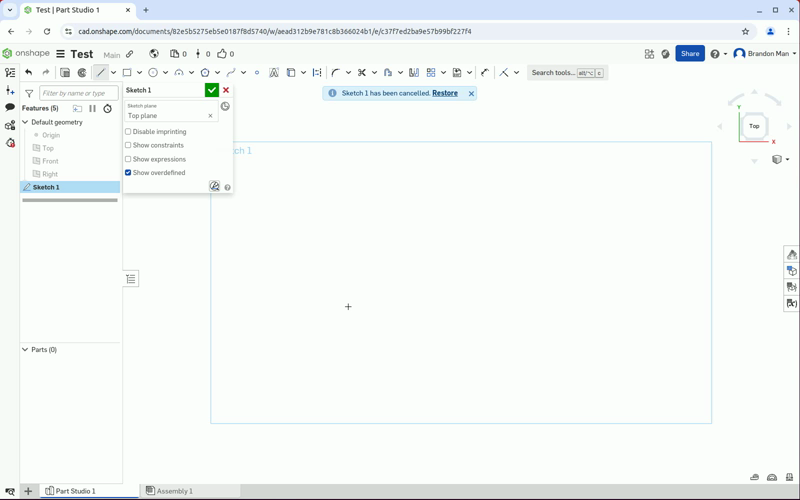
key_up(shift)
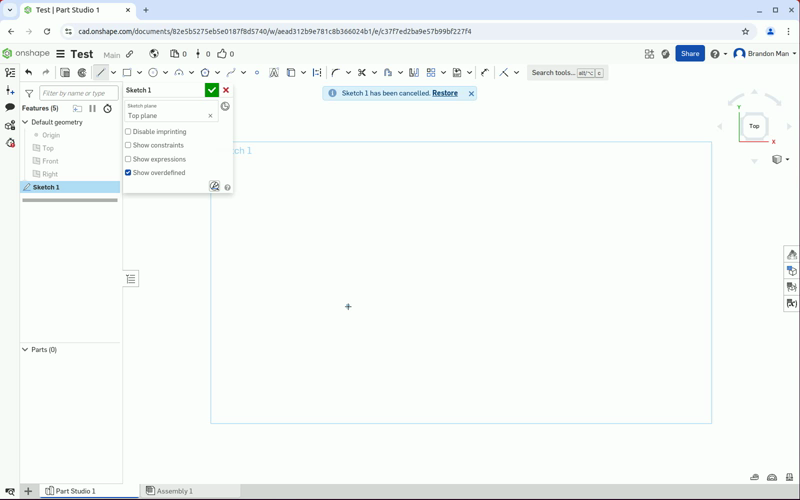
key_down(shift)
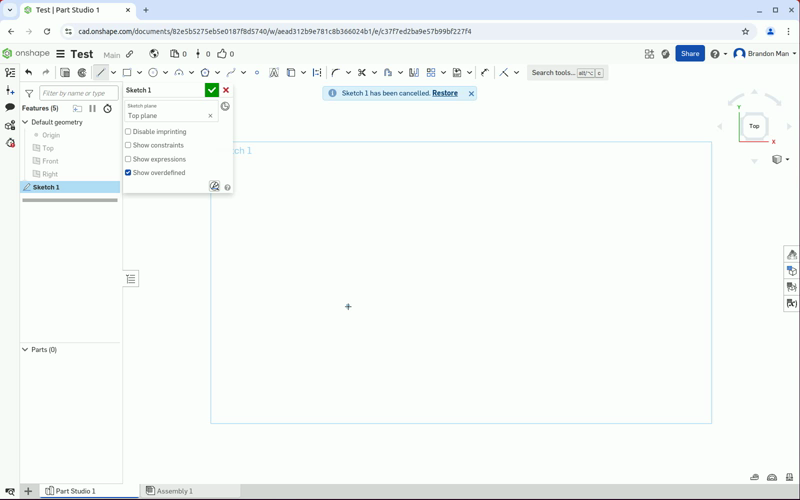
mouse_move(572, 306)
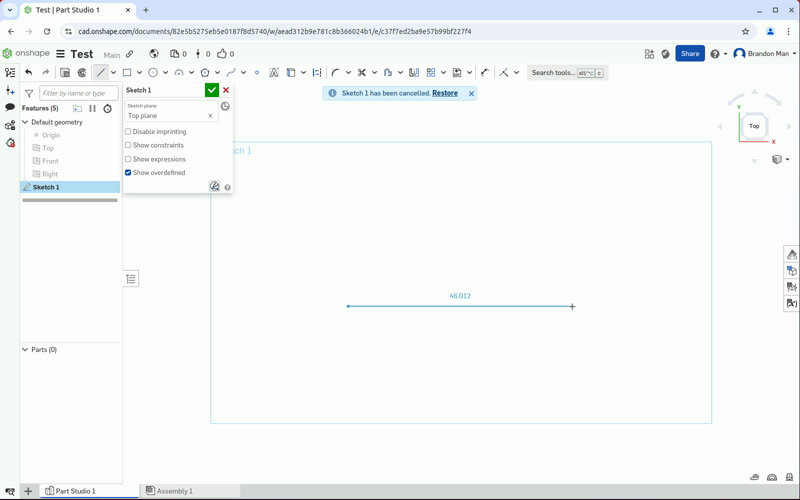
click(572, 306)
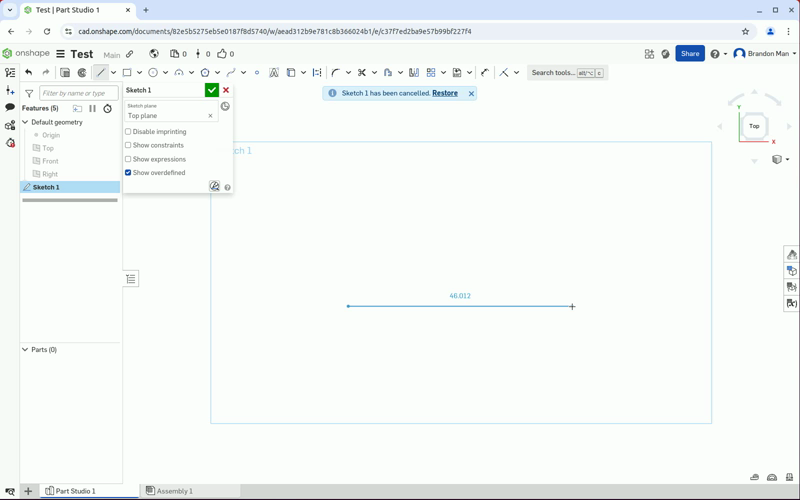
key_up(shift)
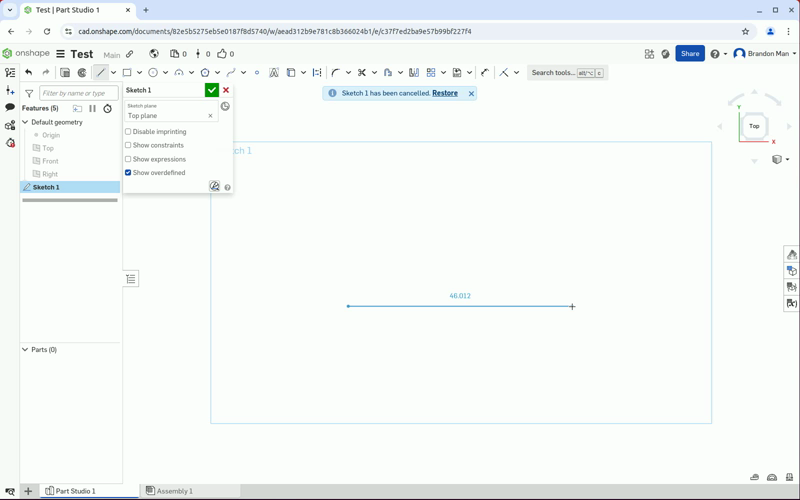
key_down(shift)
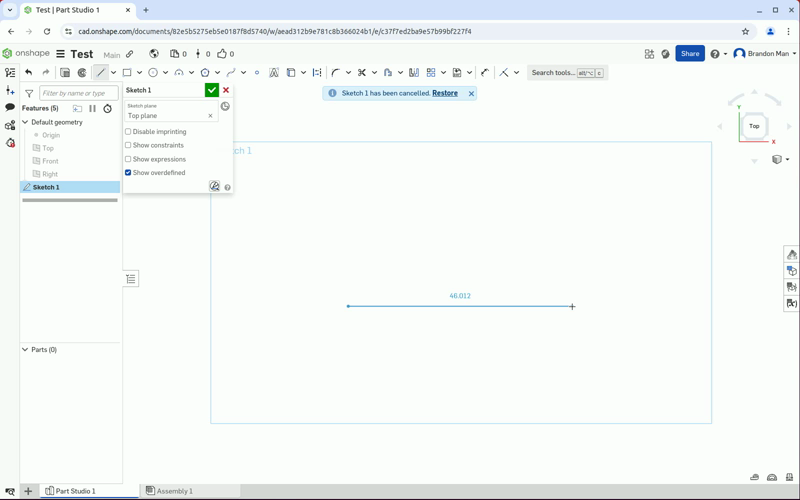
mouse_move(589, 306)
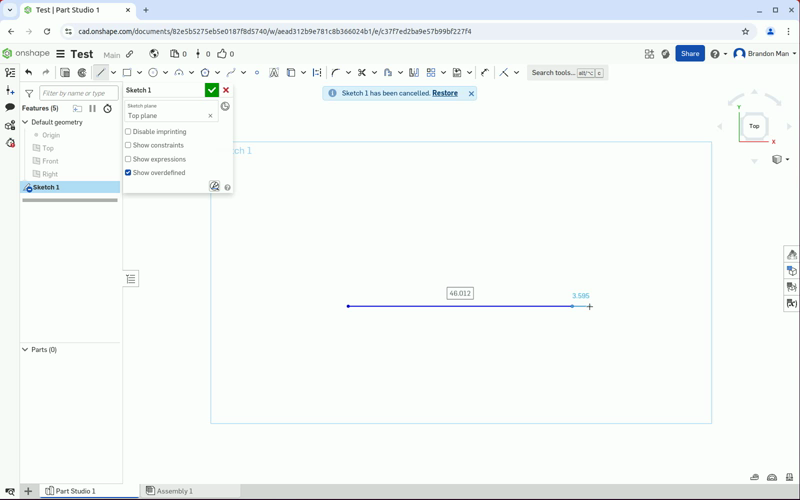
mouse_move(572, 261)
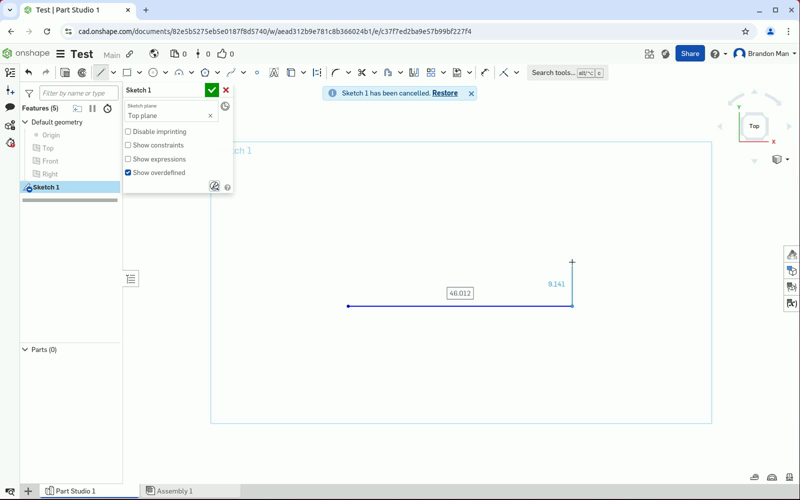
click(572, 261)
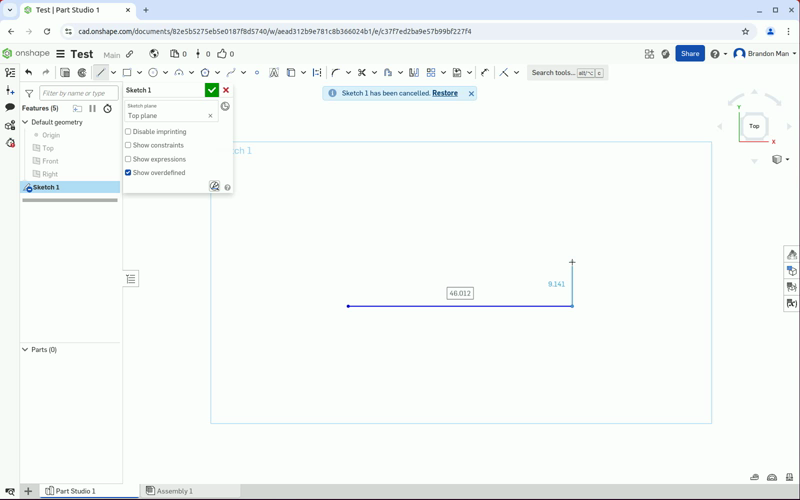
key_up(shift)
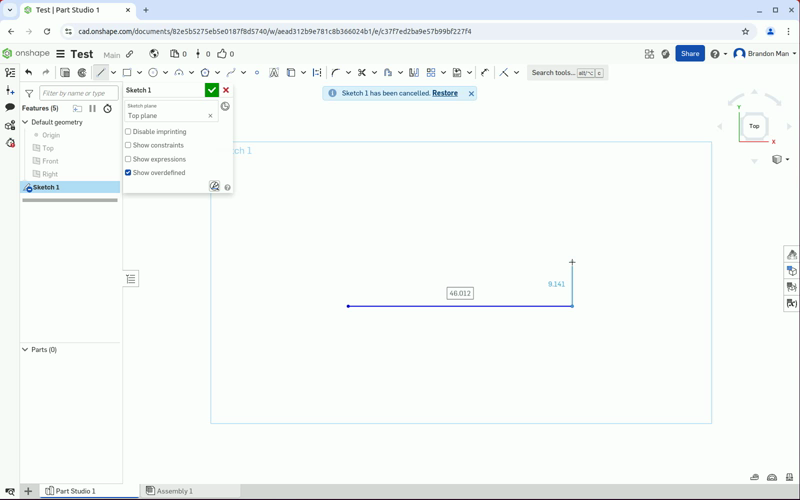
key_down(shift)
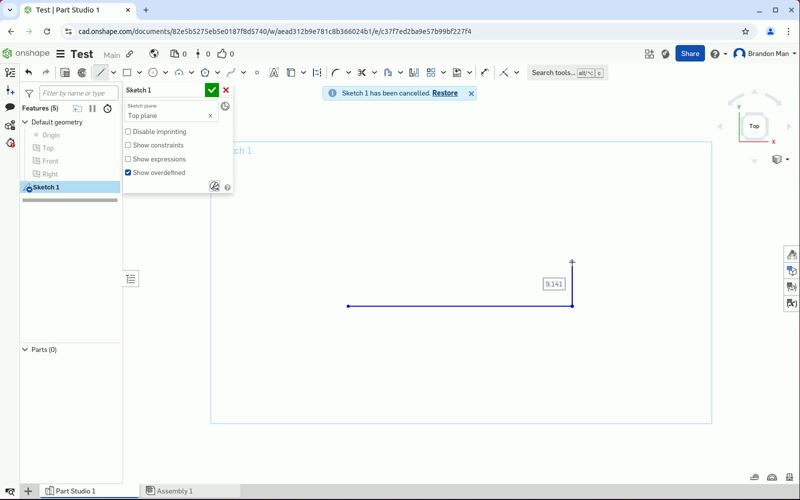
mouse_move(348, 261)
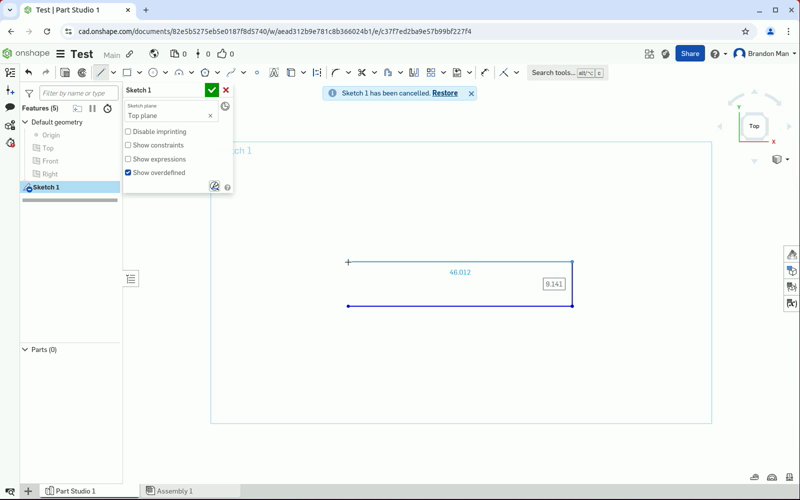
click(348, 261)
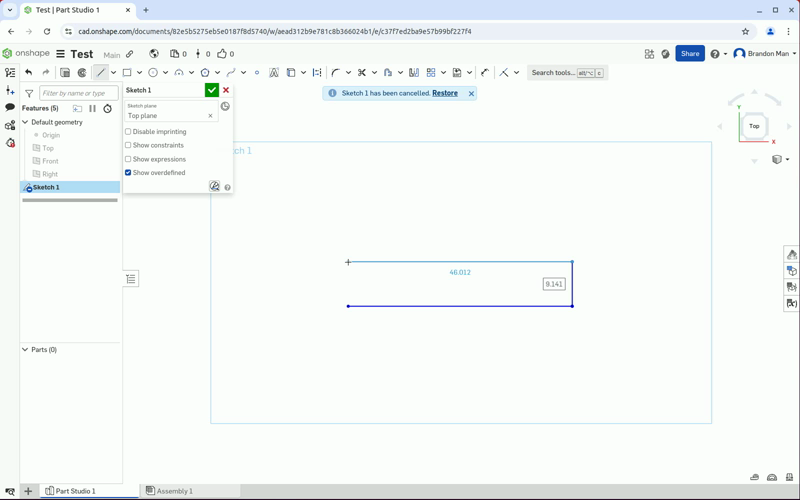
key_up(shift)
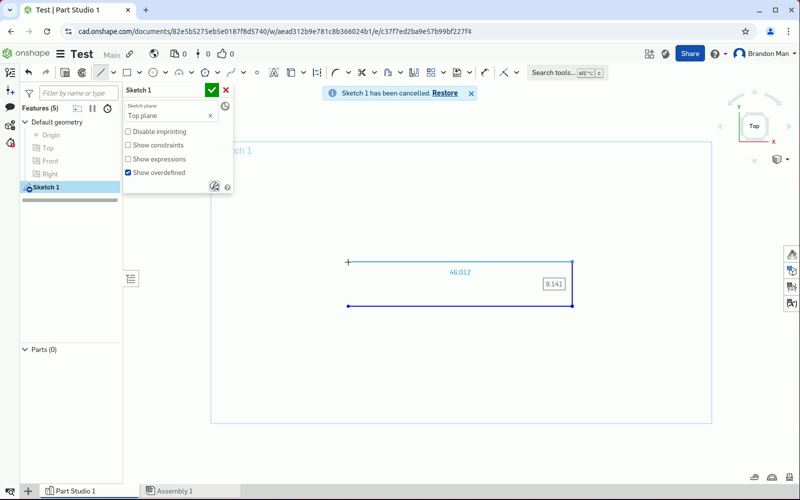
mouse_move(378, 261)
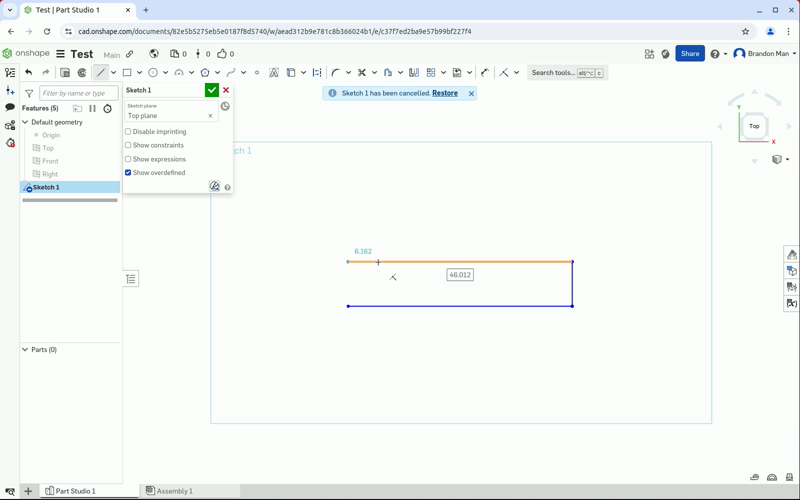
key_down(shift)
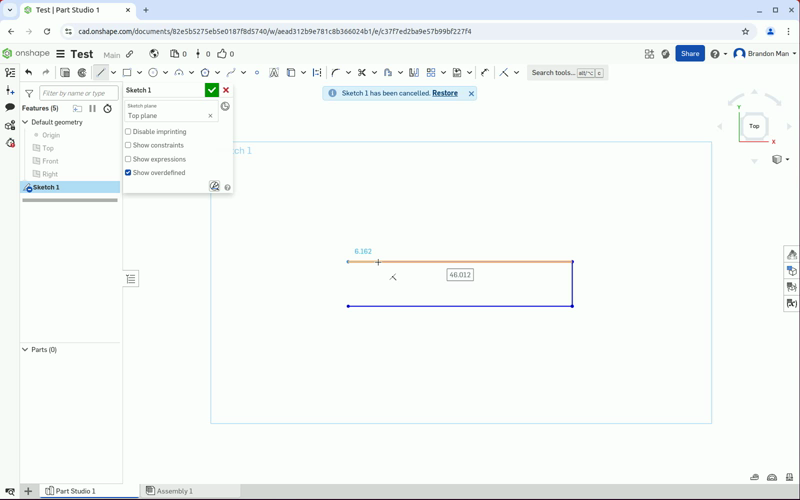
mouse_move(348, 306)
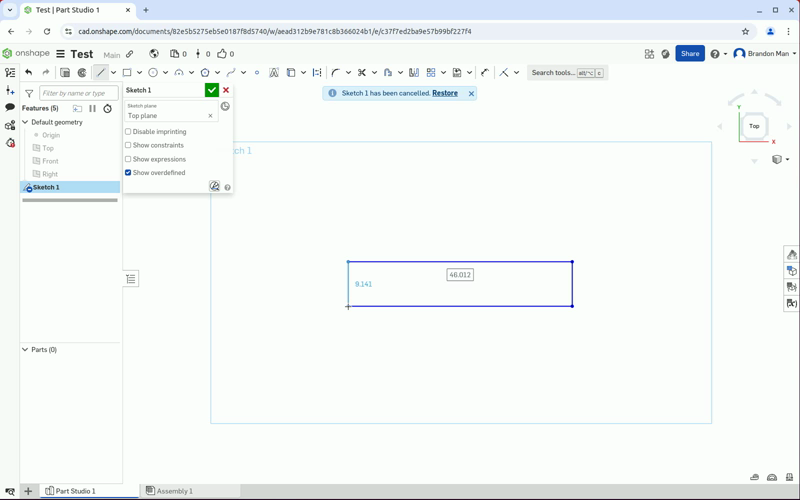
key_up(shift)
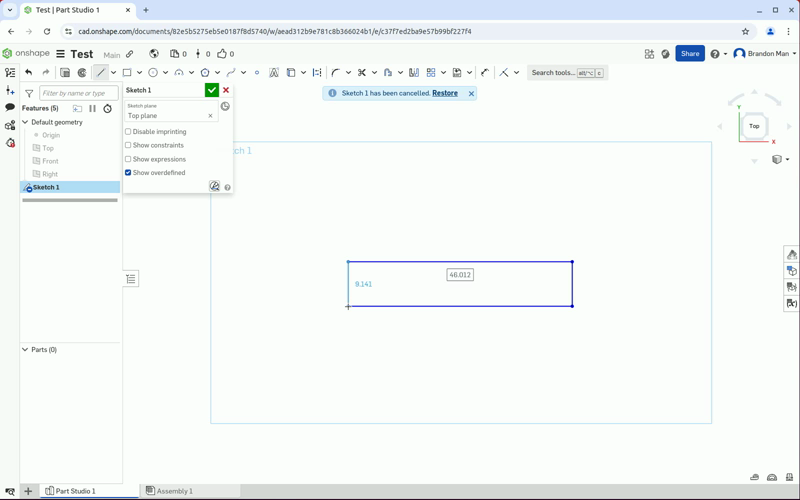
click(348, 306)
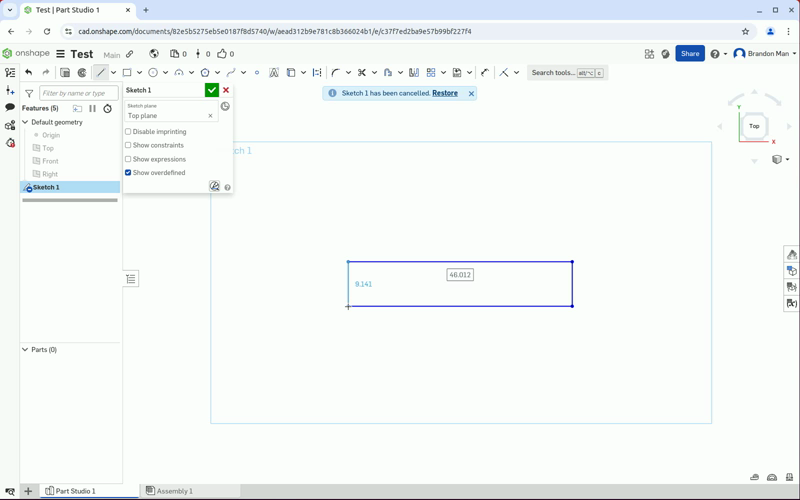
key(esc)
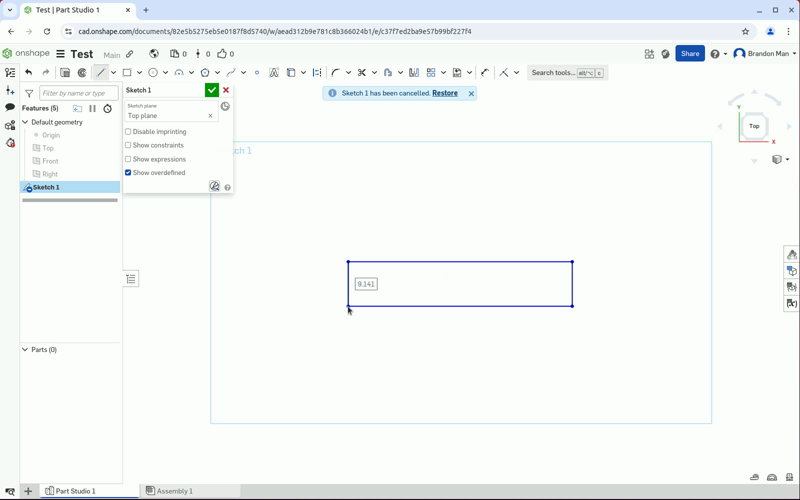
mouse_move(417, 291)
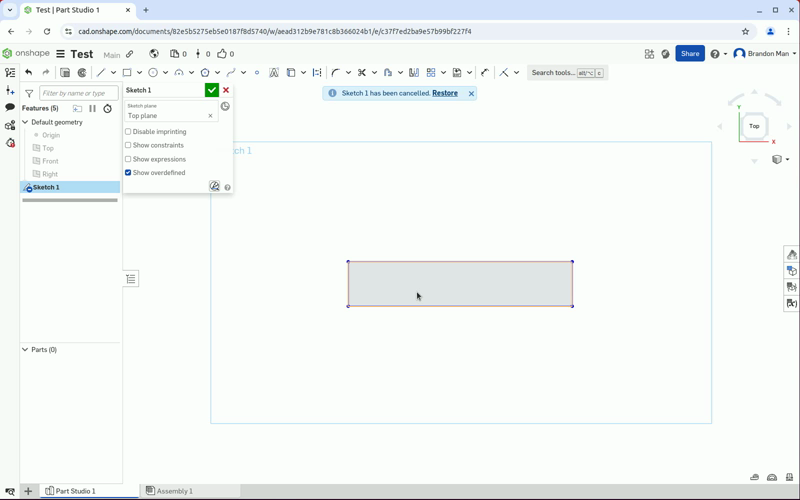
click(417, 291)
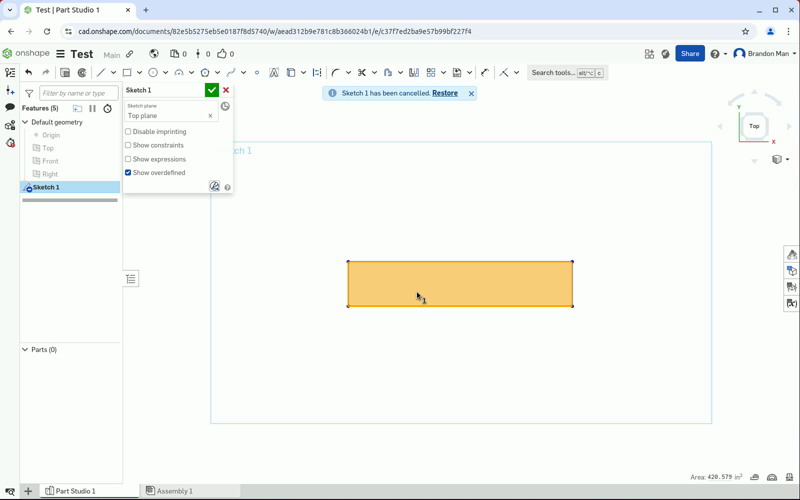
mouse_move(73, 352)
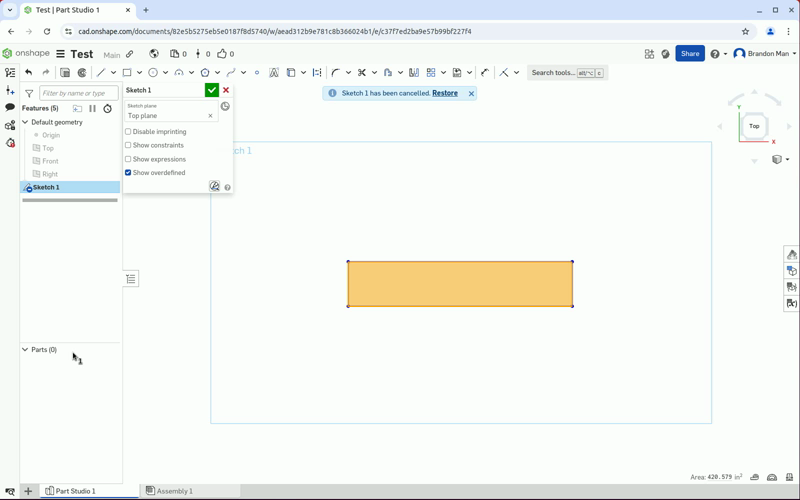
key(shift+y)
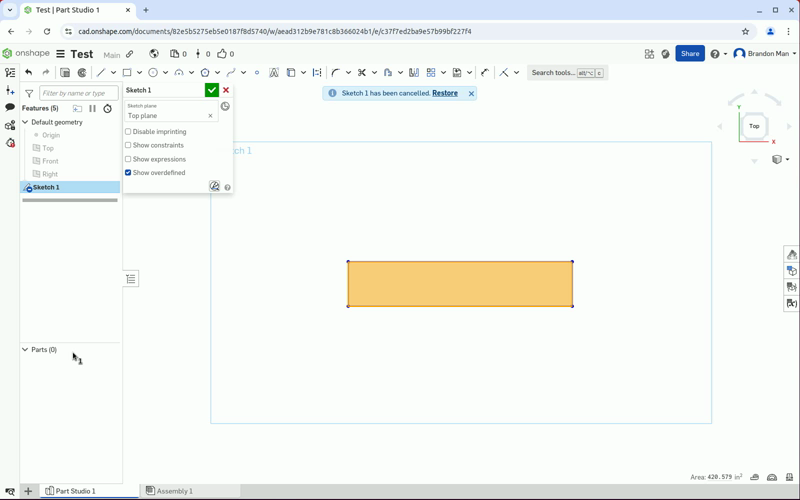
key(shift+e)
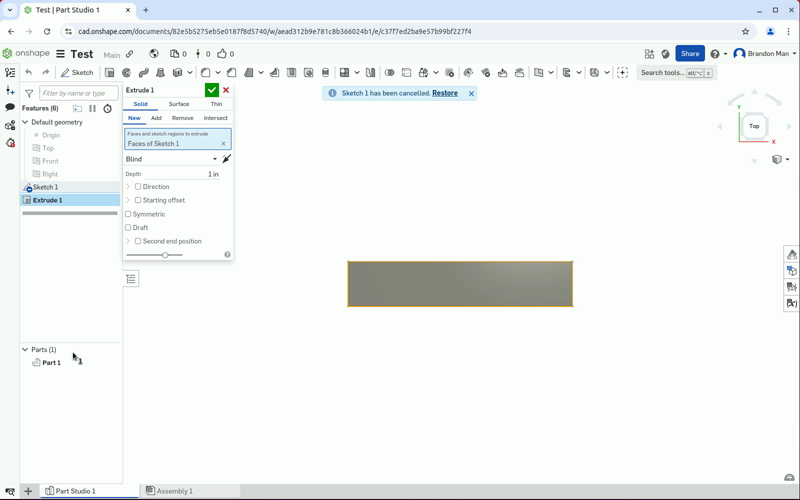
mouse_move(143, 106)
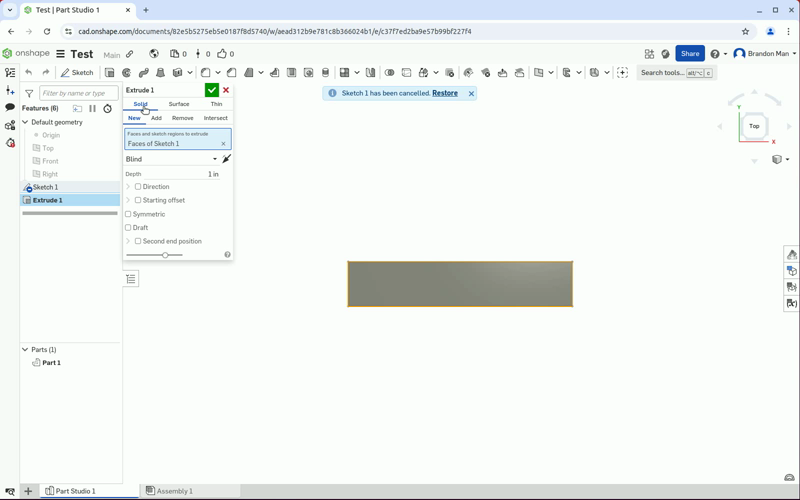
click(143, 106)
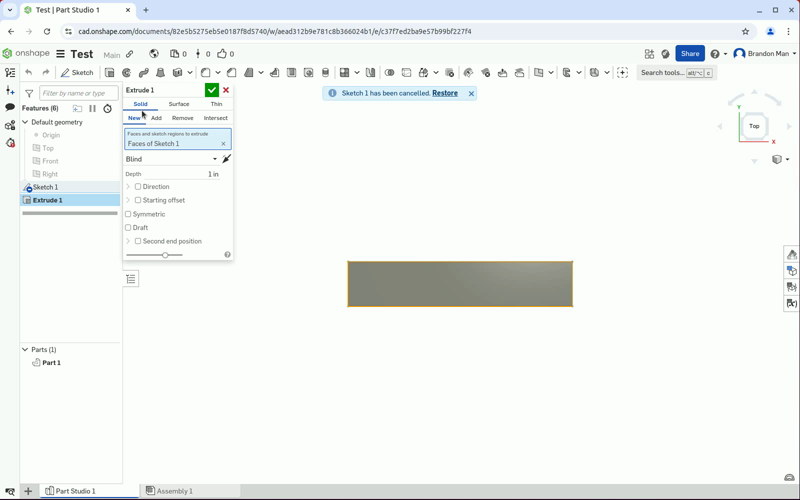
mouse_move(137, 120)
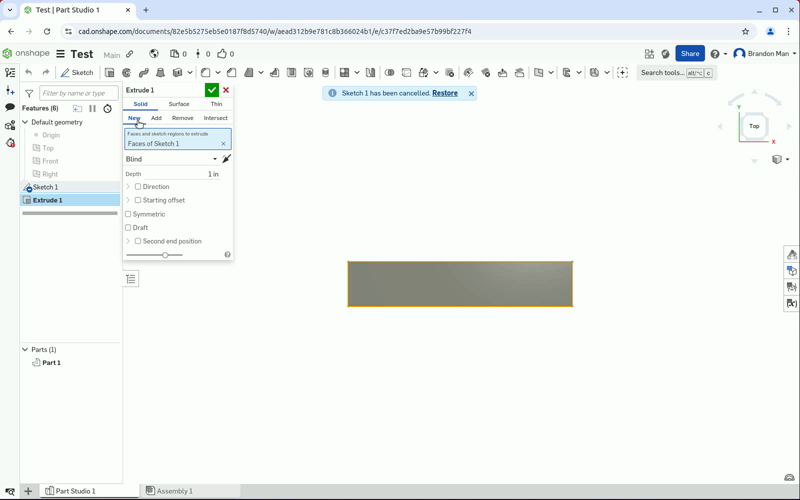
click(137, 120)
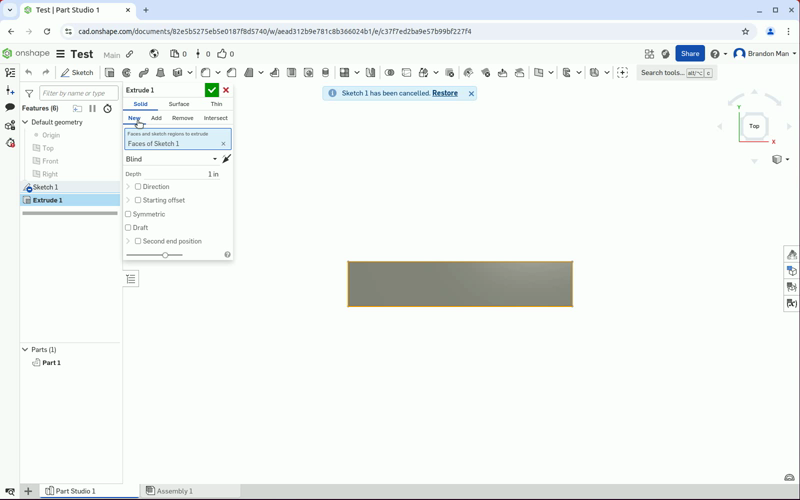
key(tab, 4)
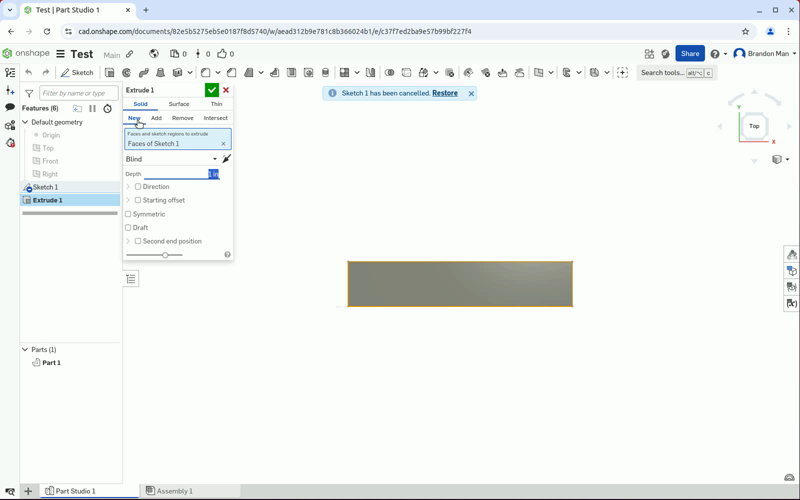
text(2.166)
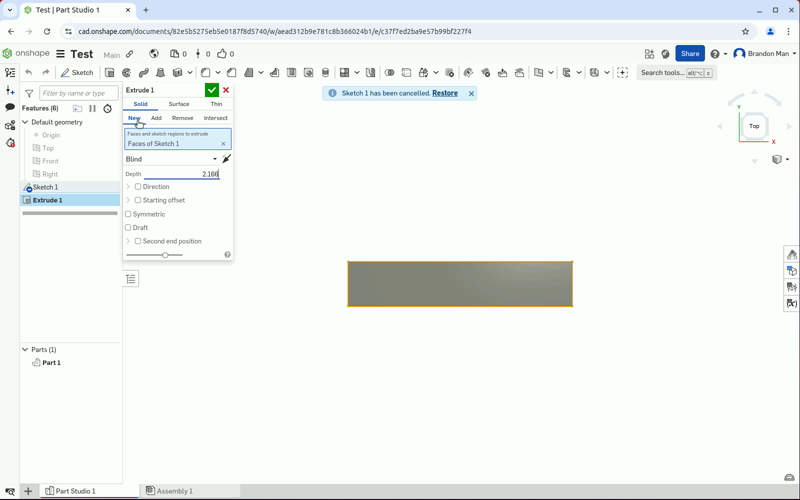
key(enter)
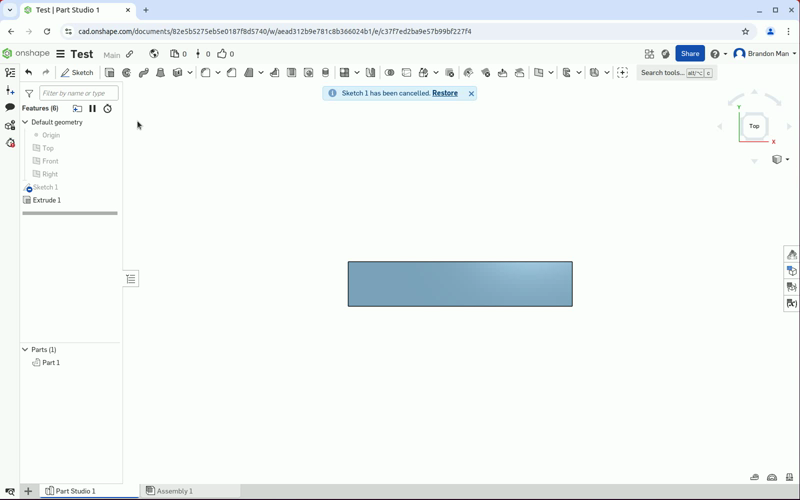
key(shift+h)
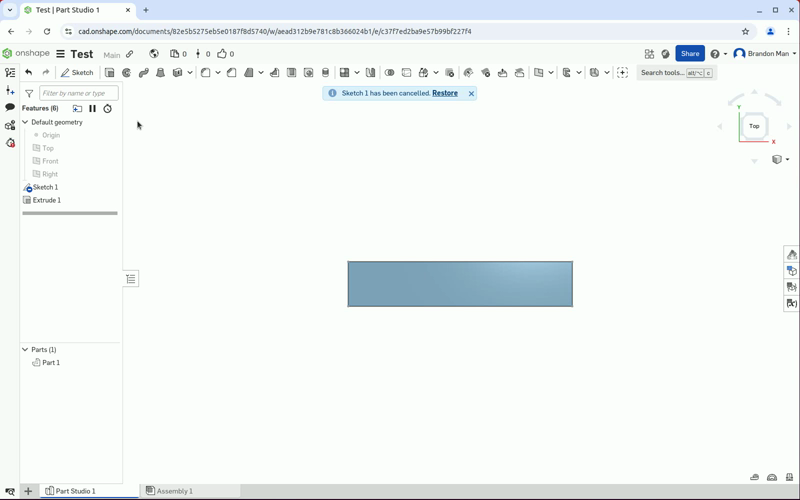
key(shift+h)
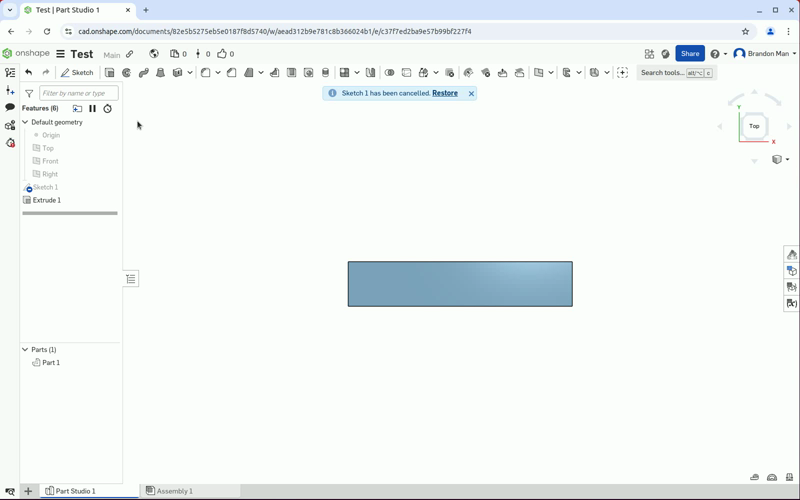
mouse_move(73, 189)
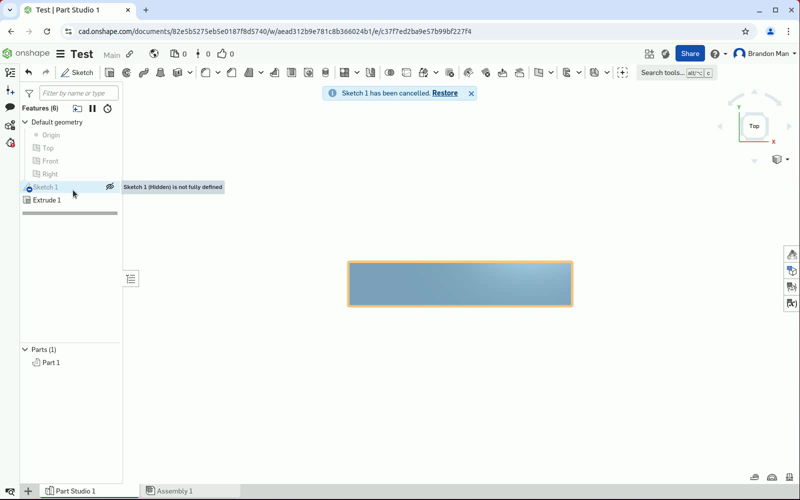
click(73, 189)
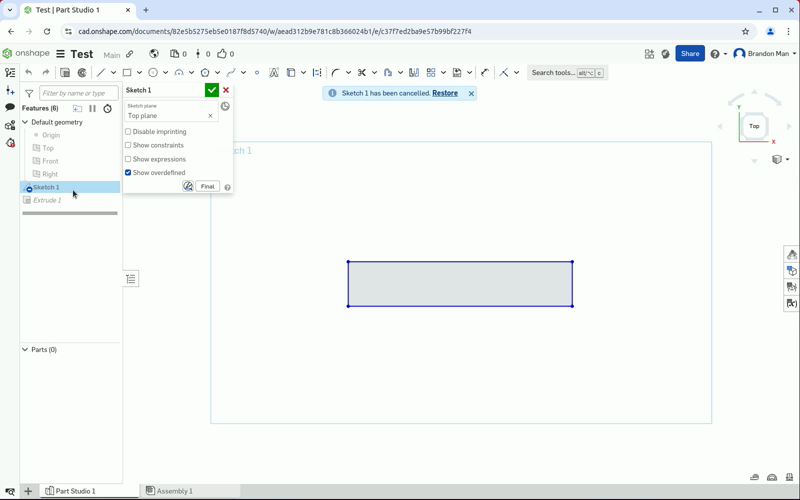
mouse_move(229, 92)
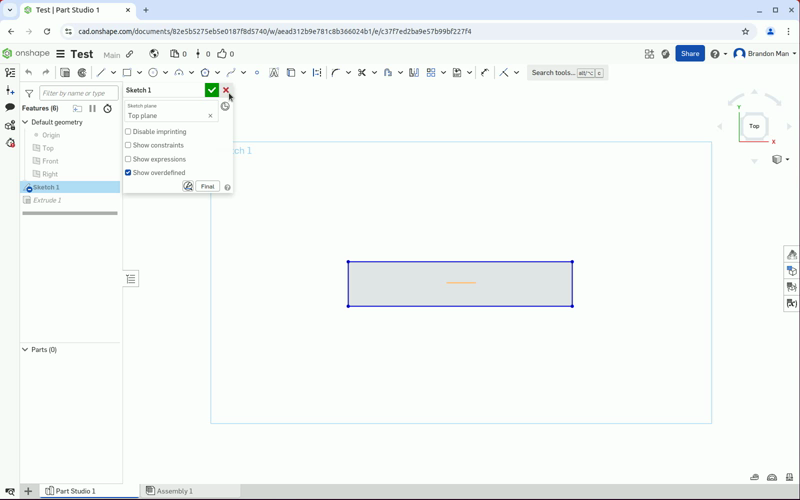
click(229, 92)
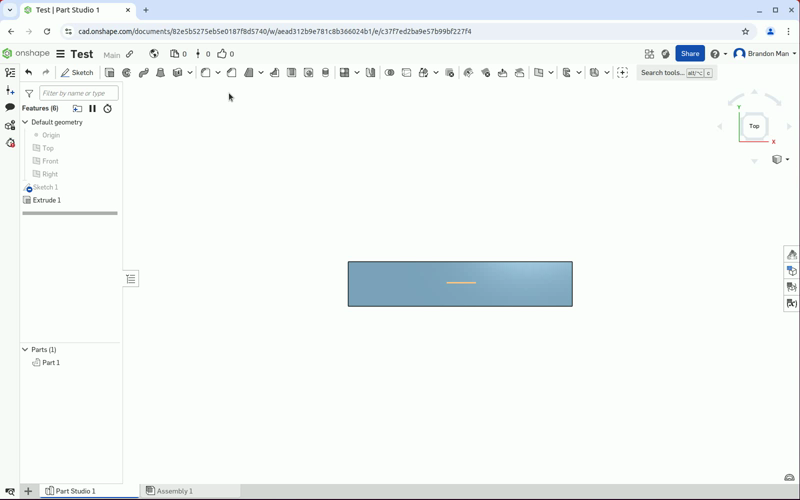
mouse_move(541, 75)
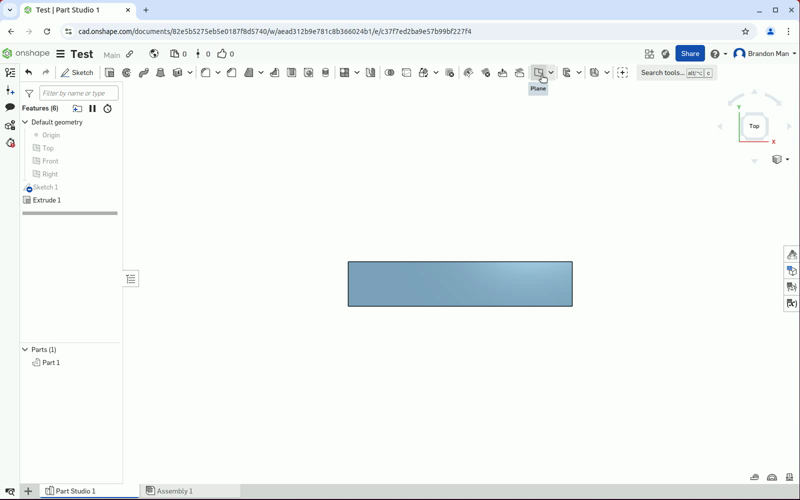
click(541, 75)
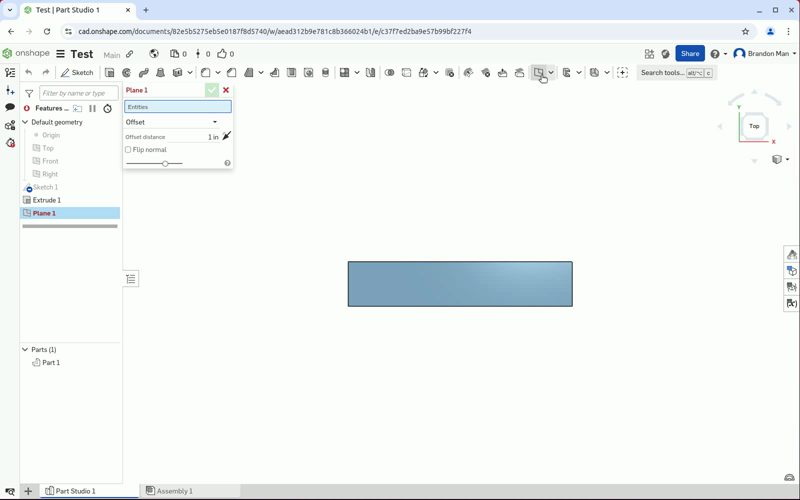
mouse_move(73, 150)
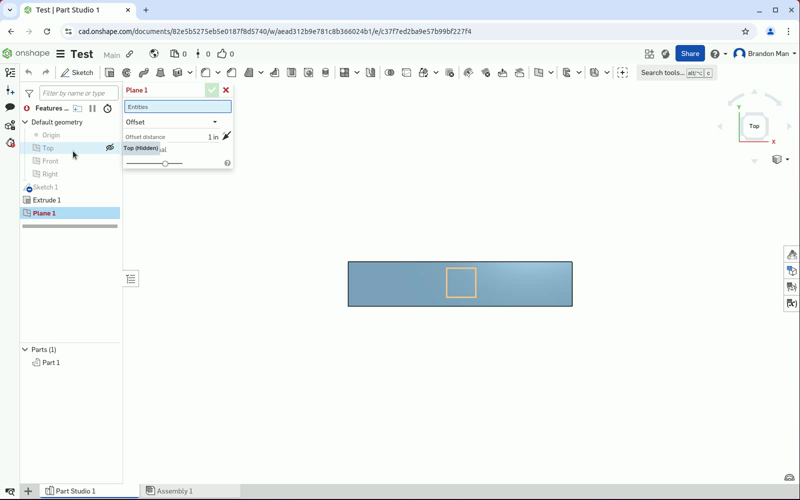
click(73, 150)
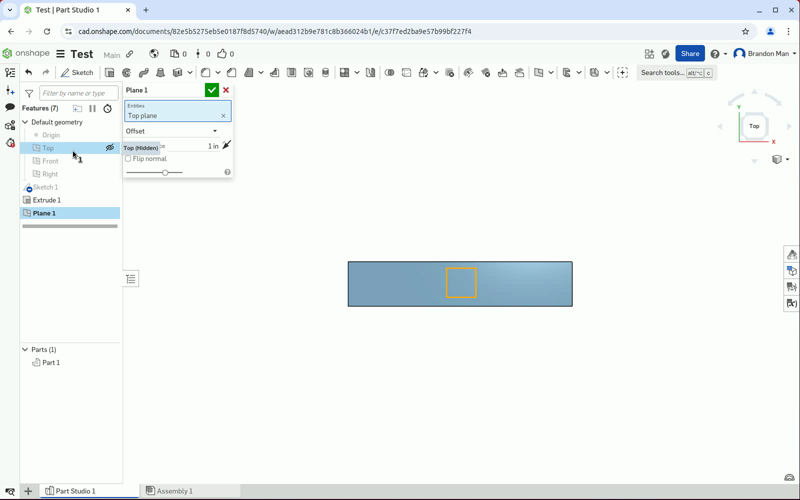
key(tab, 2)
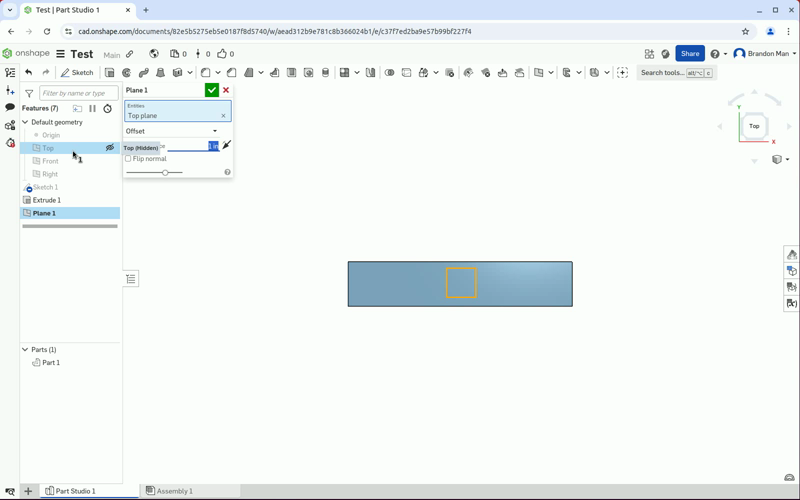
text(2.157)
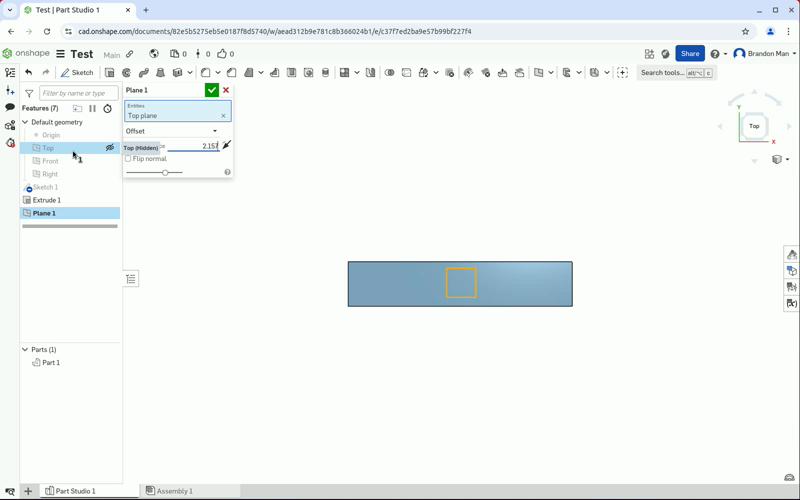
key(enter, 2)
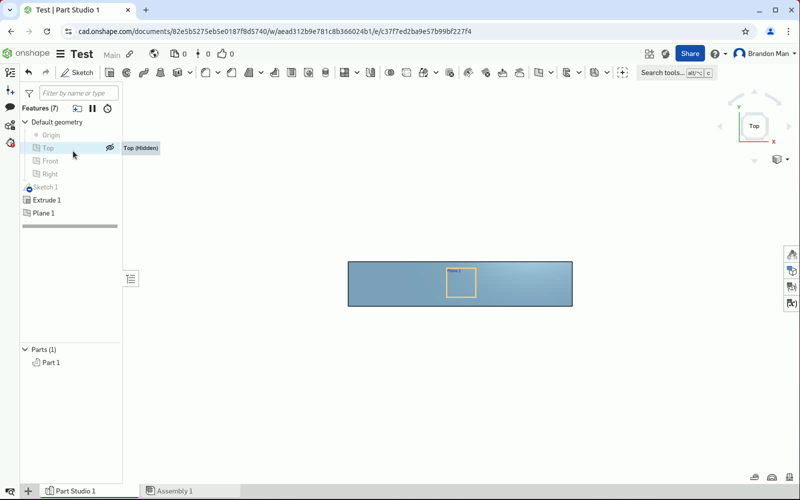
key(shift+s)
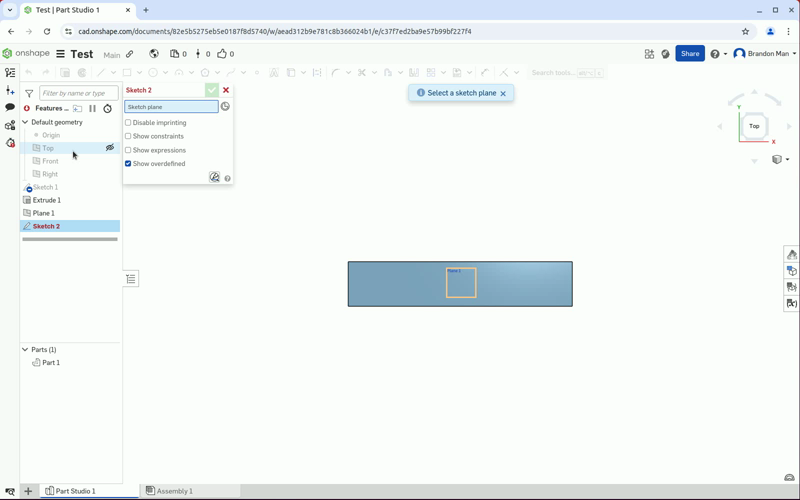
mouse_move(73, 215)
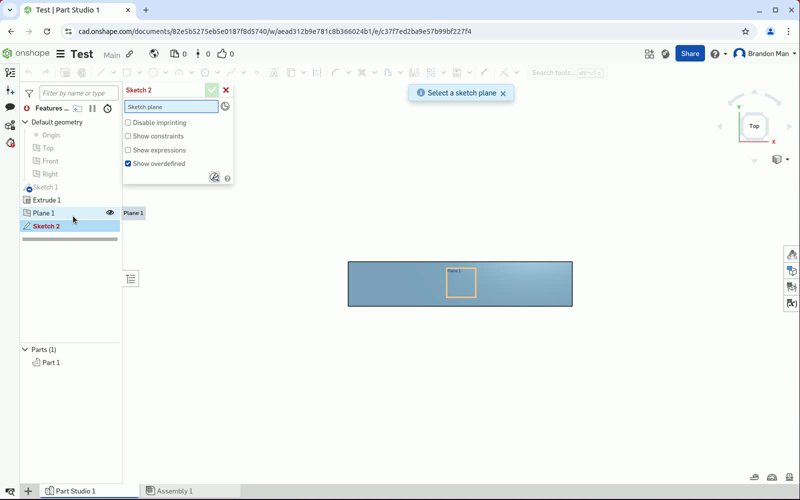
click(73, 215)
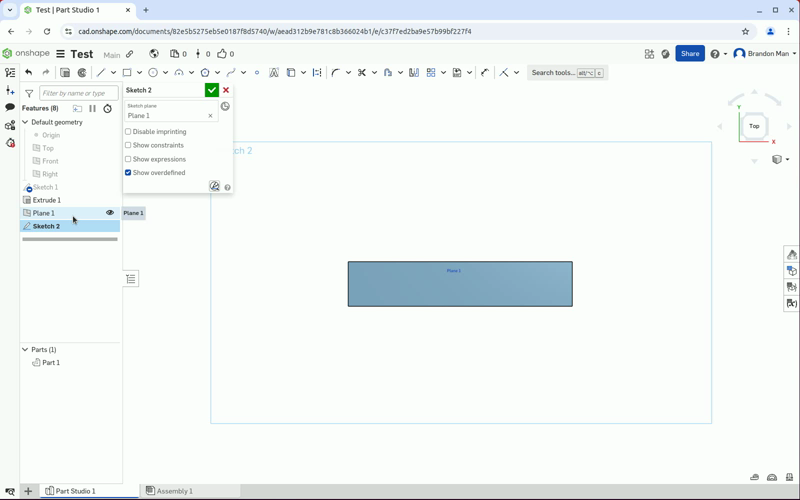
mouse_move(73, 352)
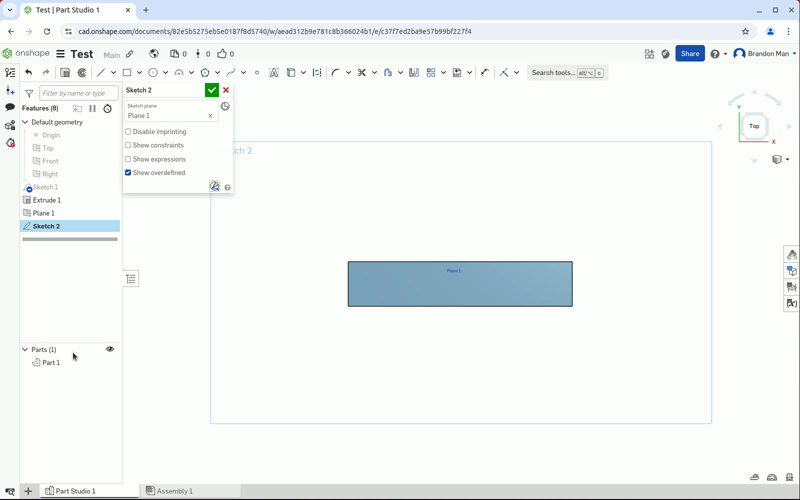
key(y)
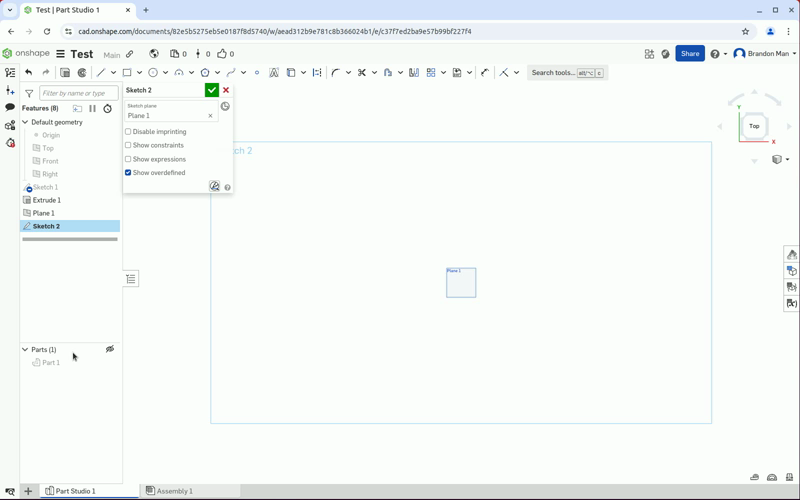
key(c)
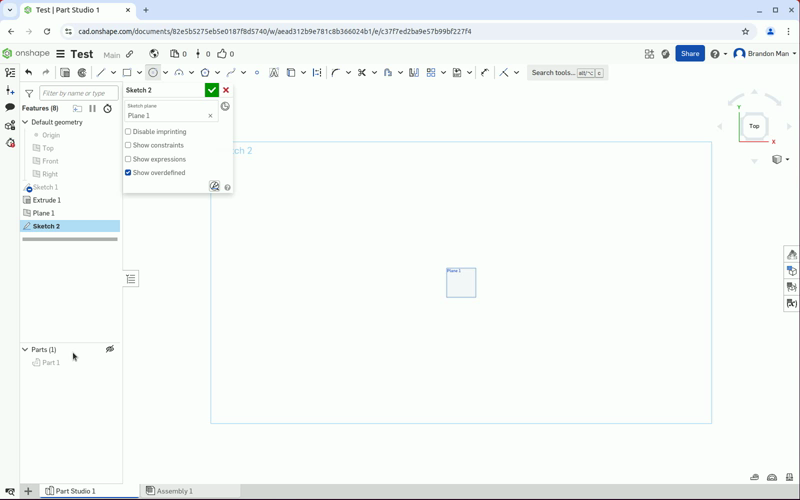
key_down(shift)
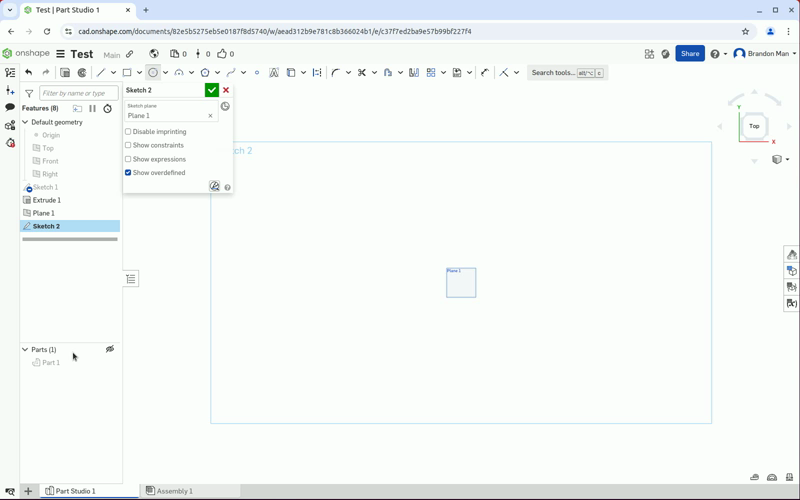
mouse_move(398, 282)
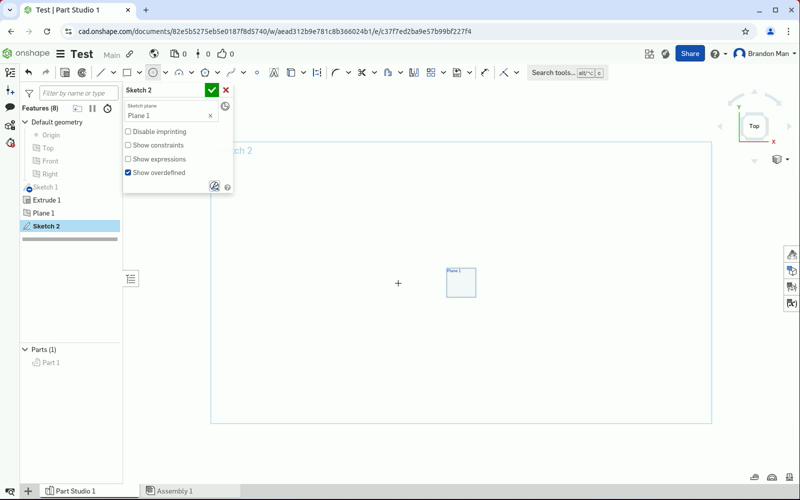
click(398, 282)
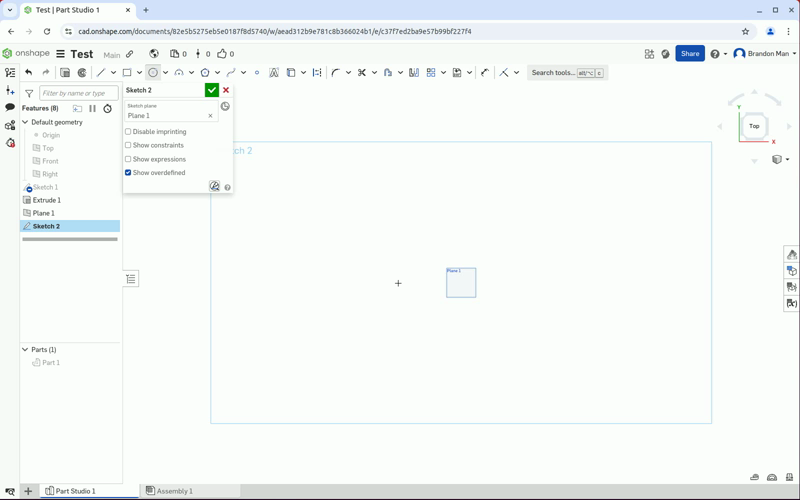
key_up(shift)
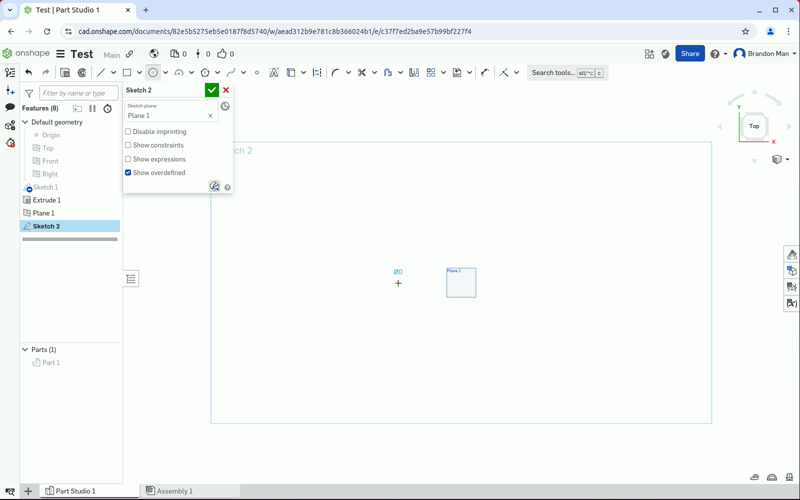
mouse_move(412, 282)
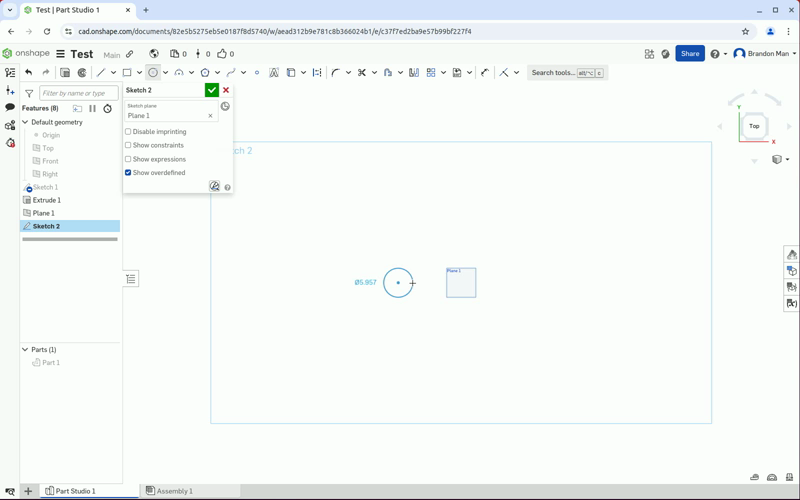
click(412, 282)
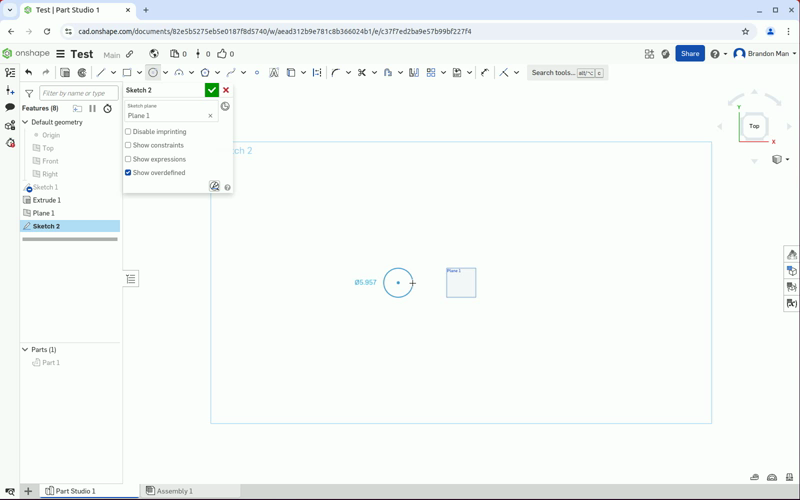
key(esc)
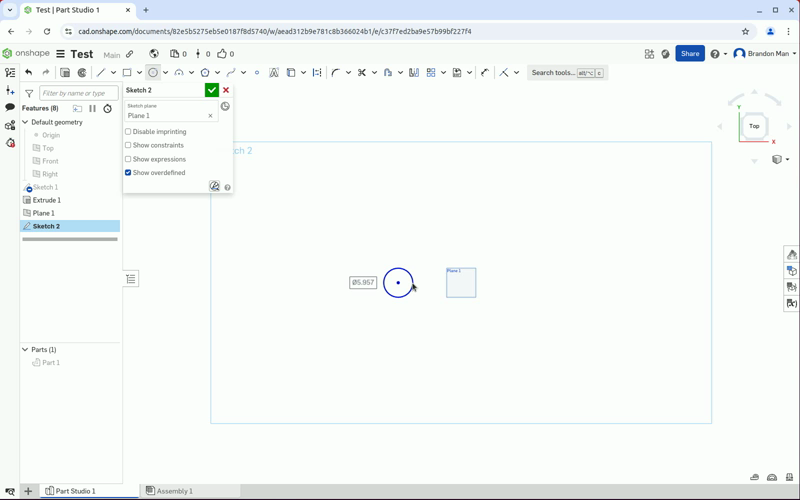
mouse_move(397, 286)
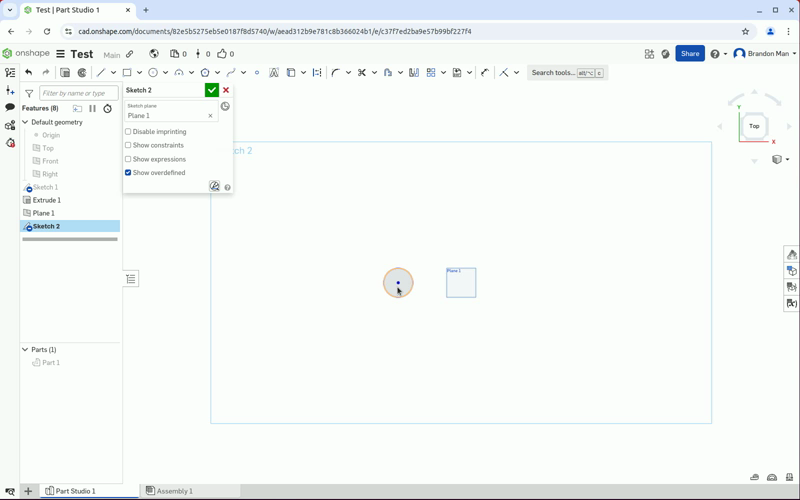
scroll(6)
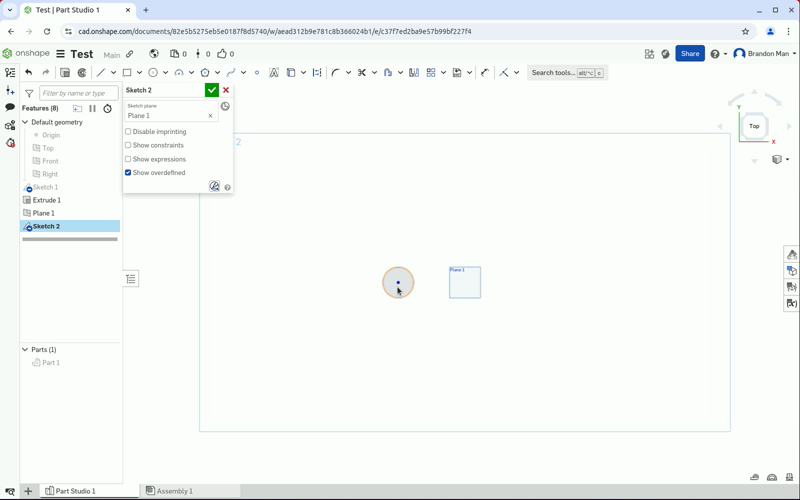
scroll(6)
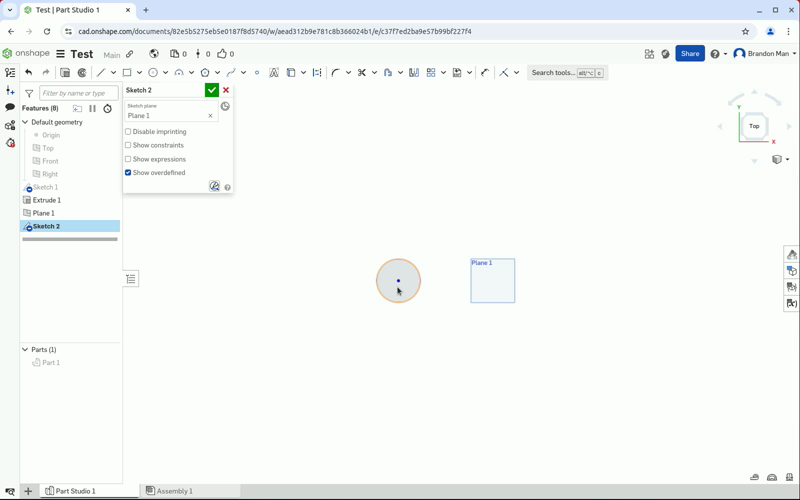
scroll(6)
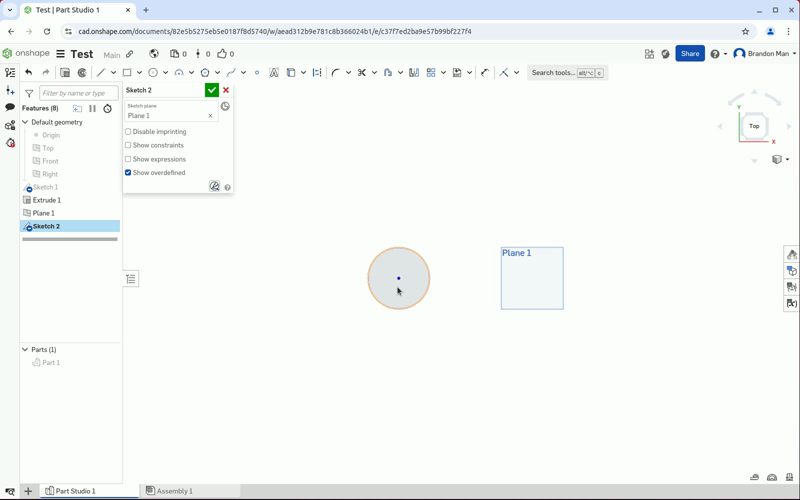
scroll(6)
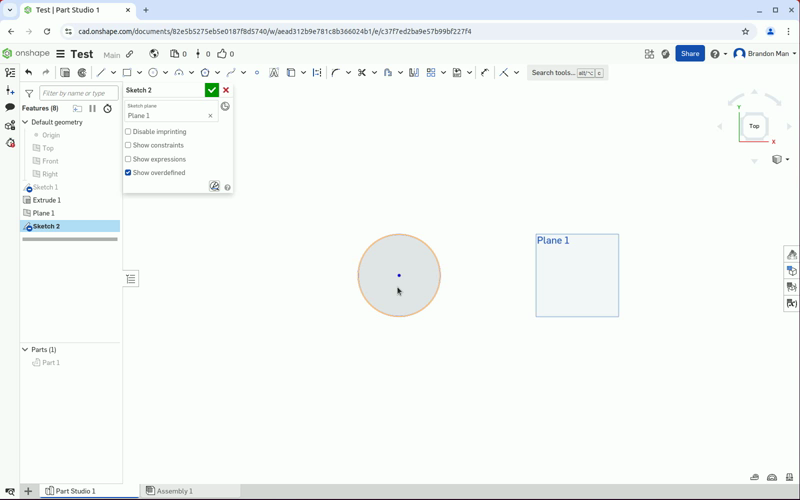
scroll(6)
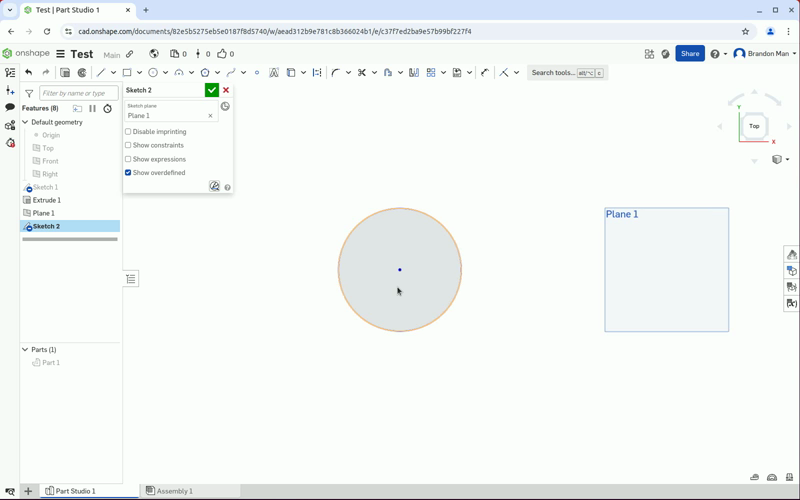
scroll(6)
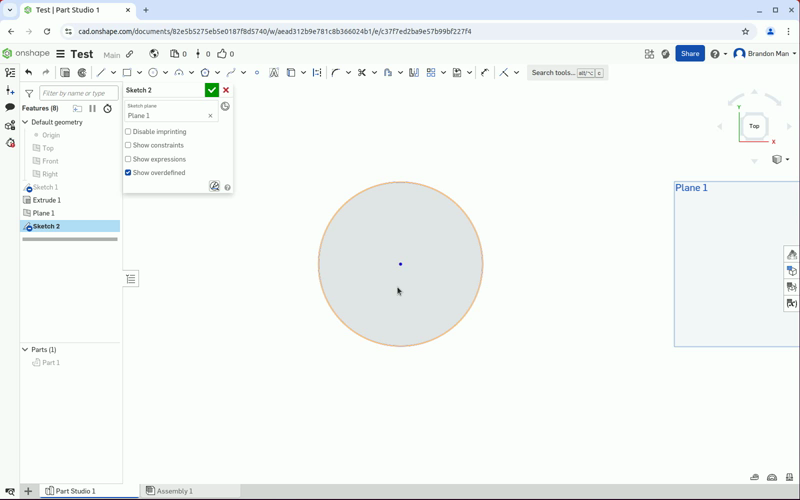
scroll(6)
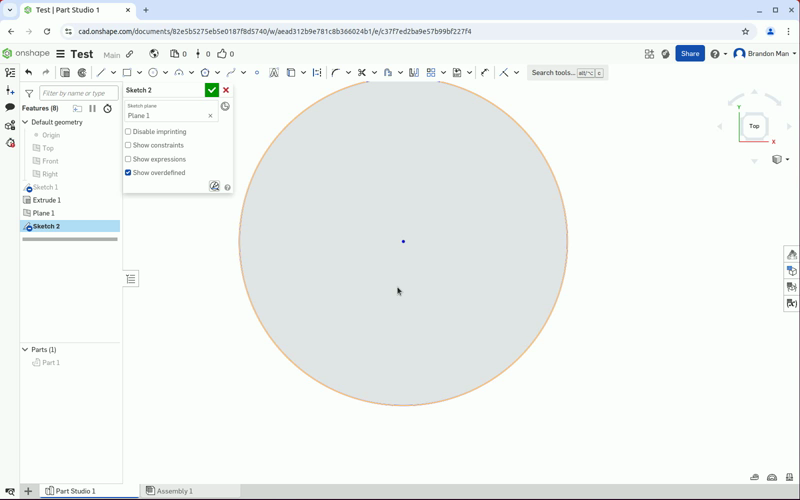
click(397, 286)
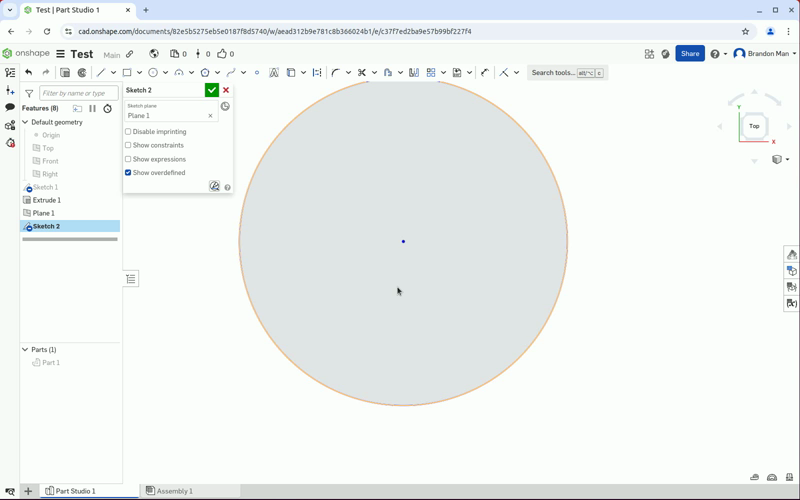
scroll(-6)
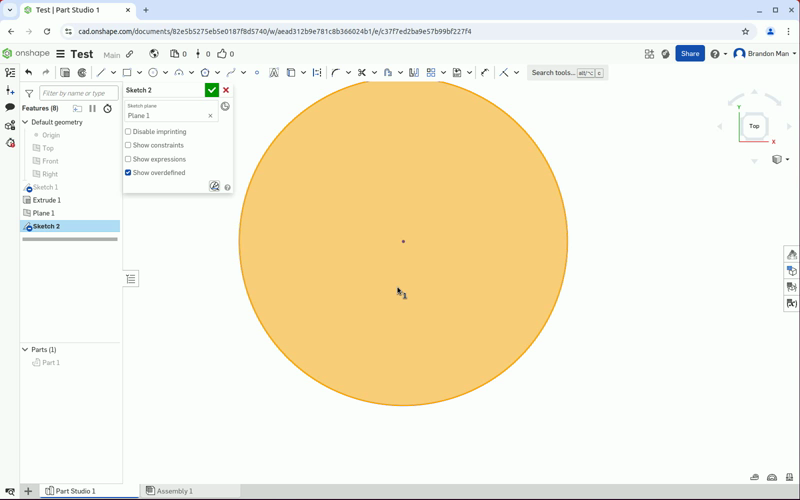
scroll(-6)
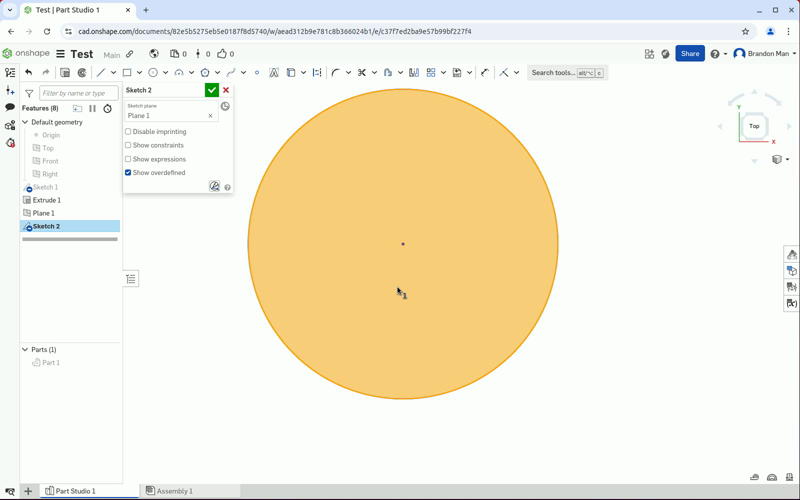
scroll(-6)
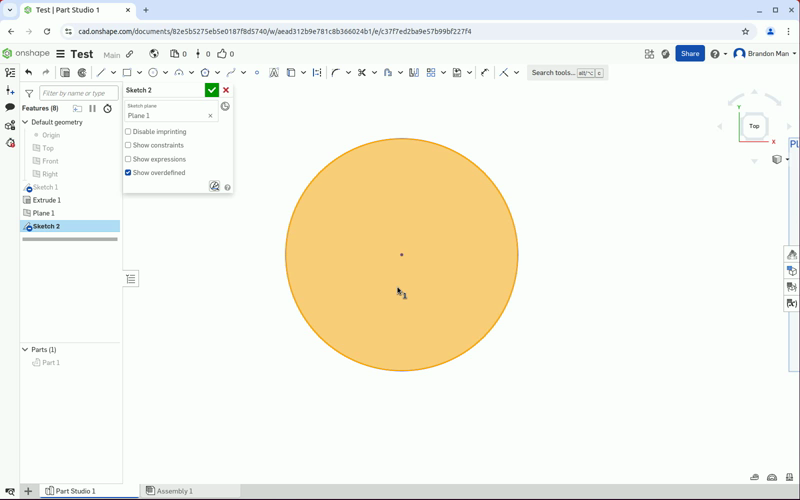
scroll(-6)
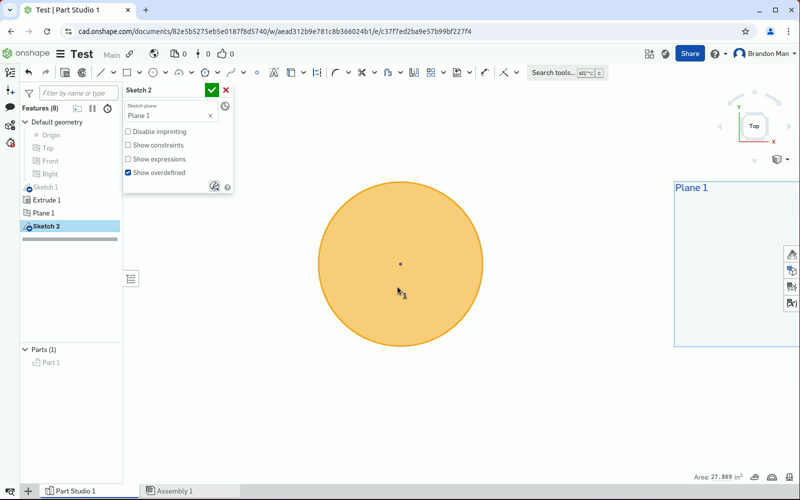
scroll(-6)
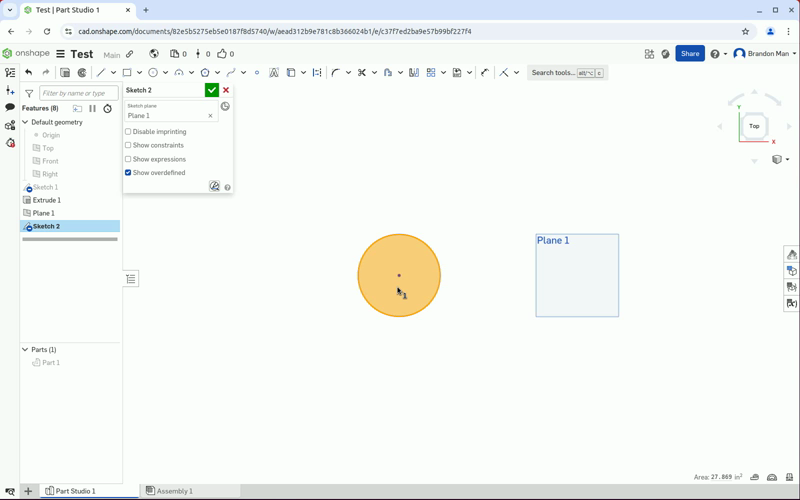
scroll(-6)
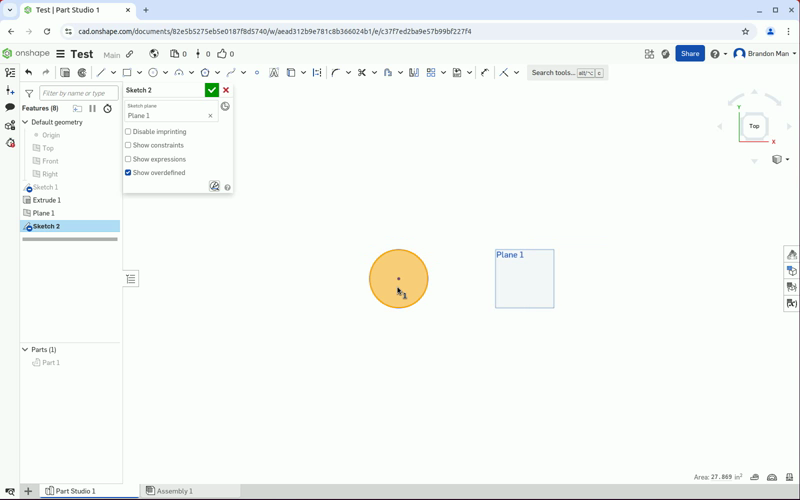
scroll(-6)
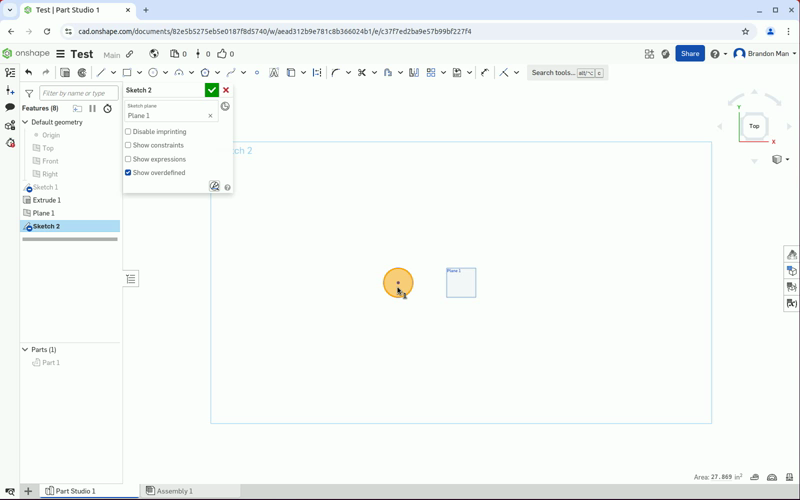
mouse_move(73, 352)
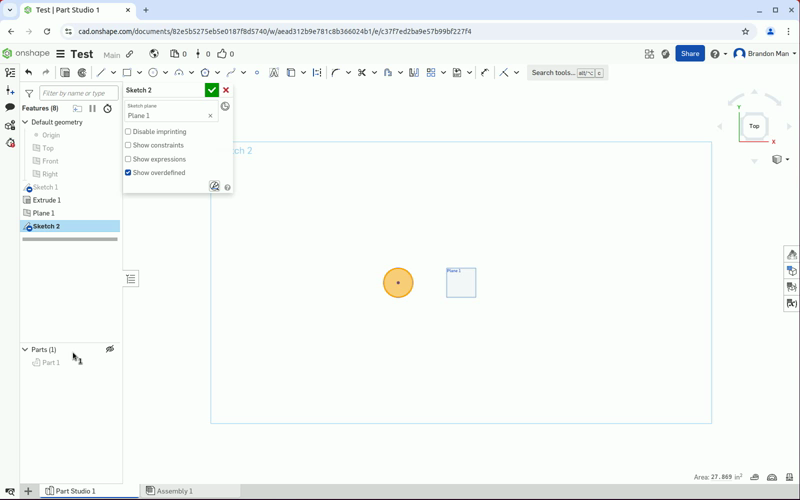
key(shift+y)
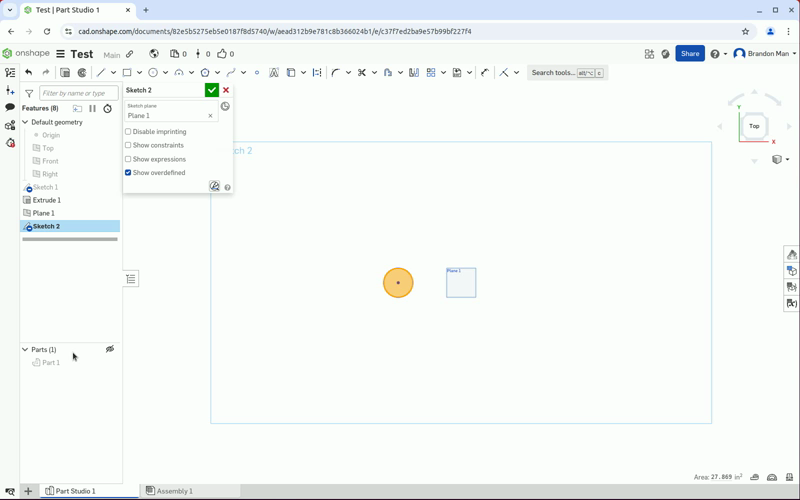
key(shift+e)
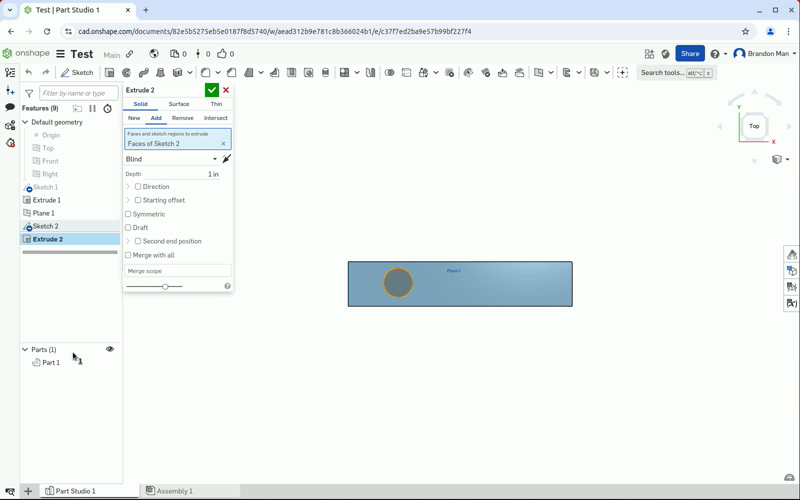
mouse_move(143, 106)
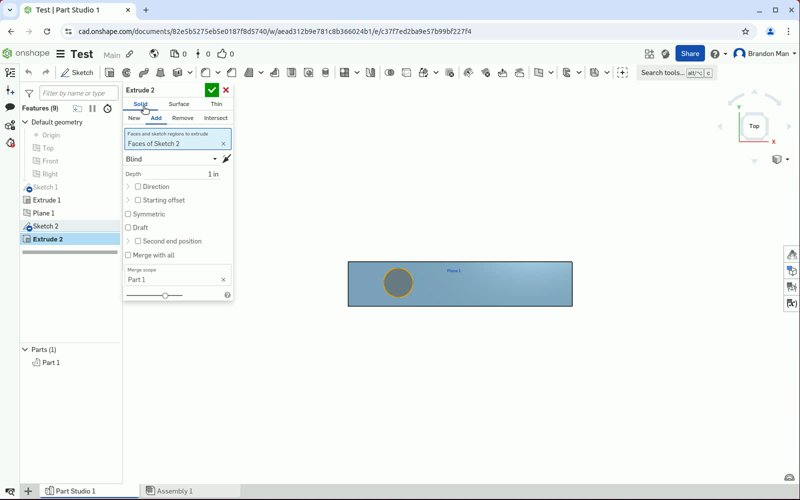
click(143, 106)
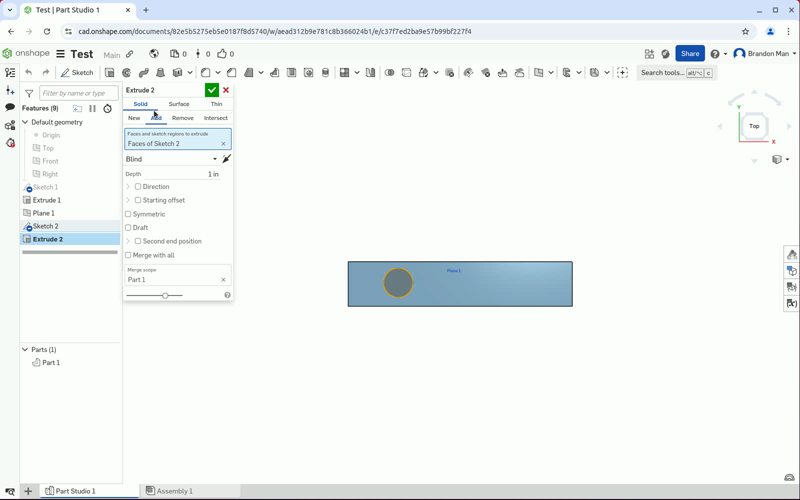
mouse_move(186, 120)
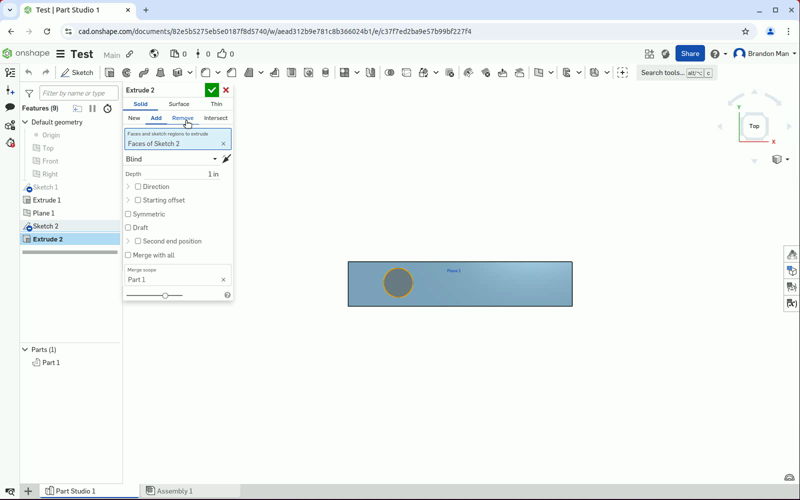
click(186, 120)
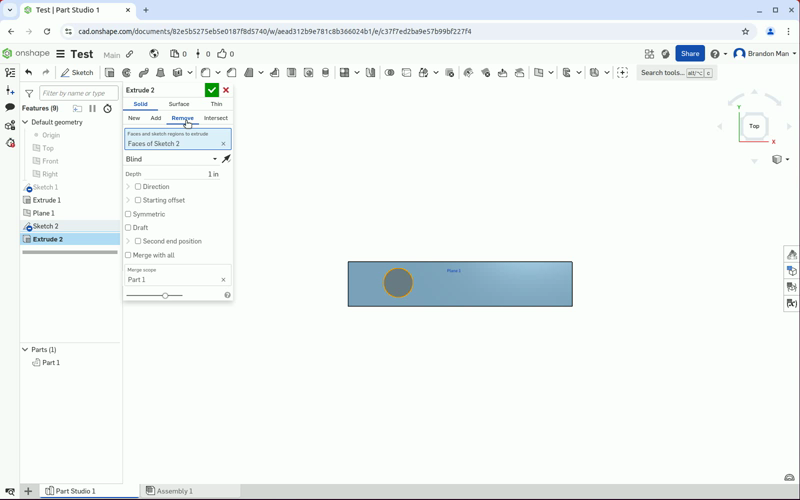
key(tab, 4)
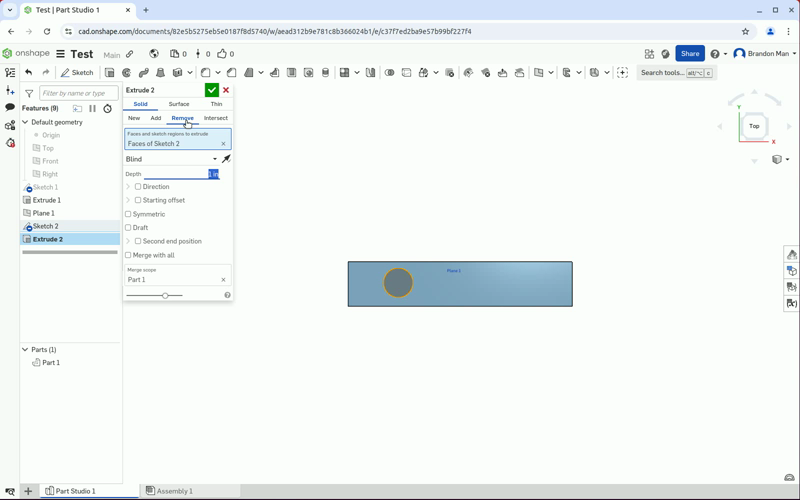
text(1.204)
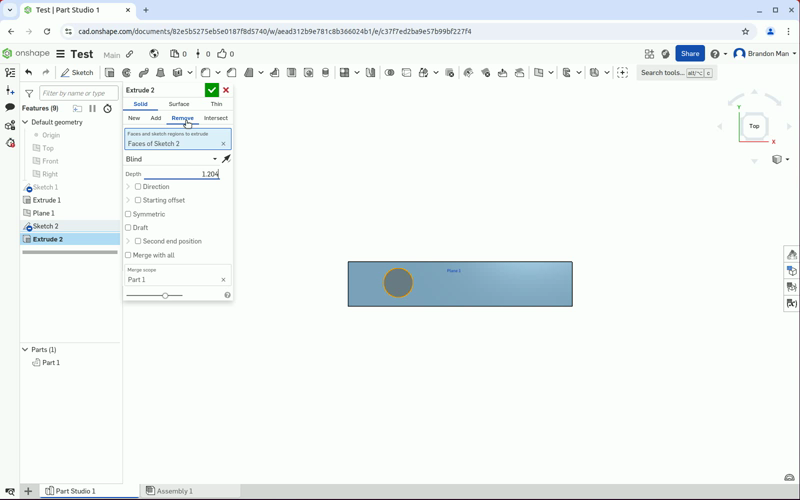
key(tab, 6)
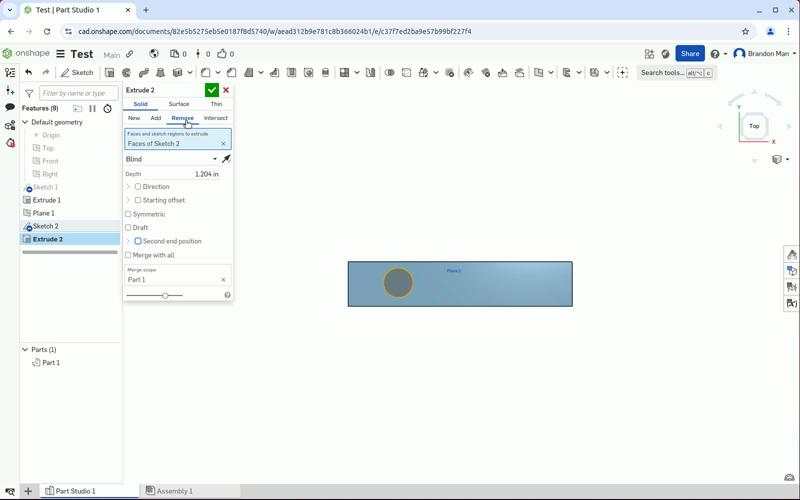
key(space)
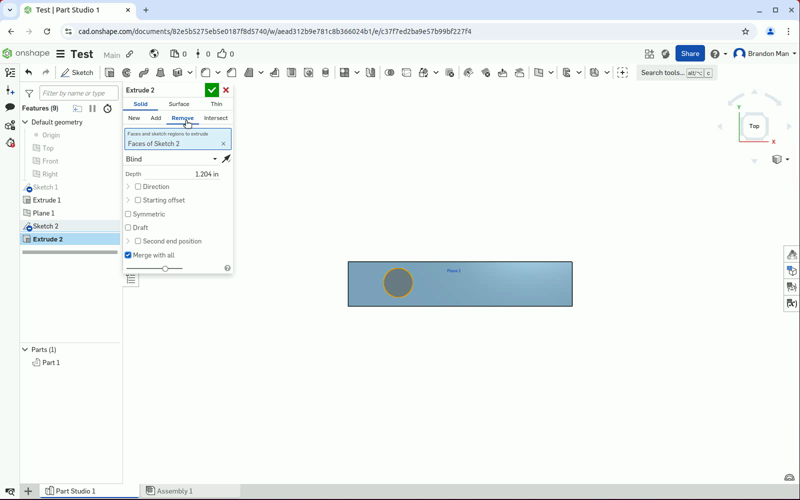
key(enter)
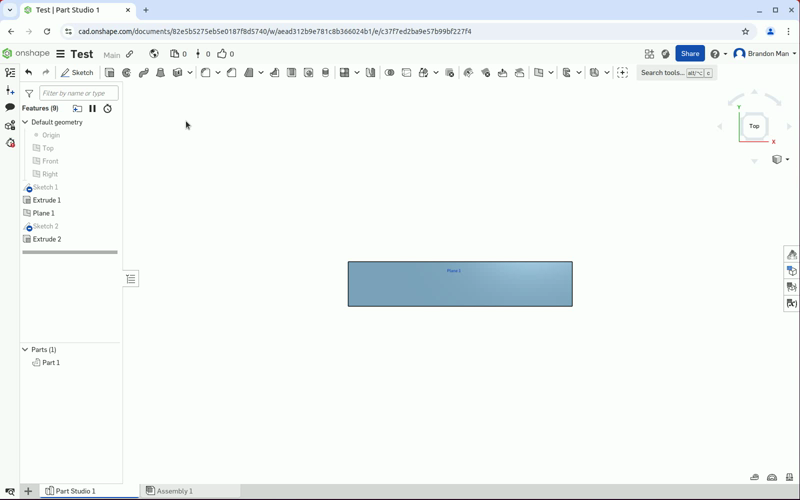
key(shift+h)
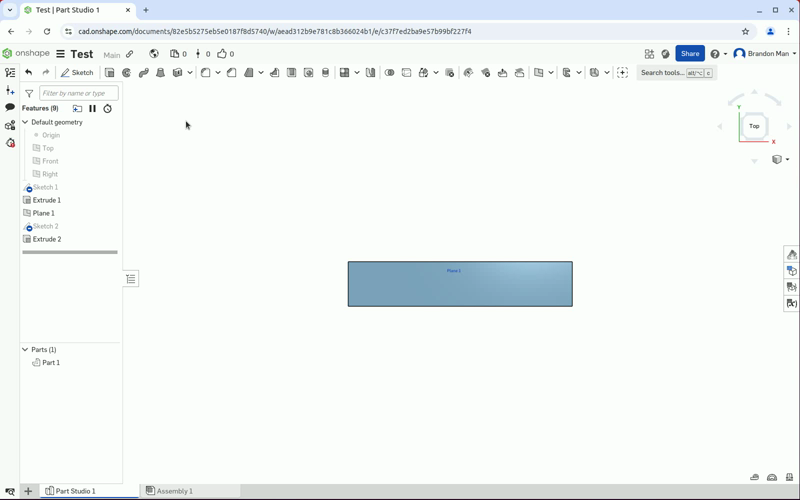
key(shift+h)
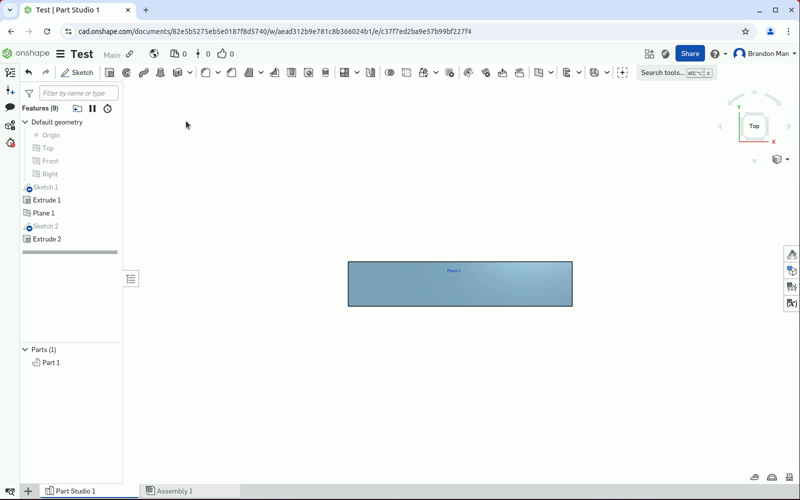
mouse_move(73, 189)
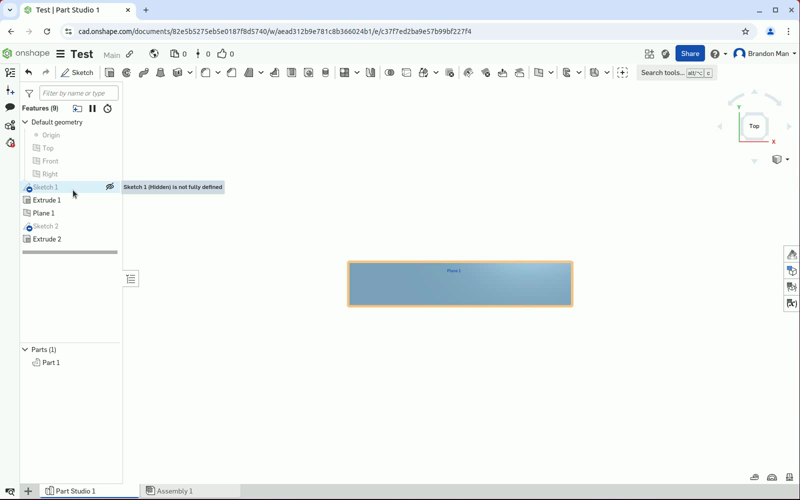
click(73, 189)
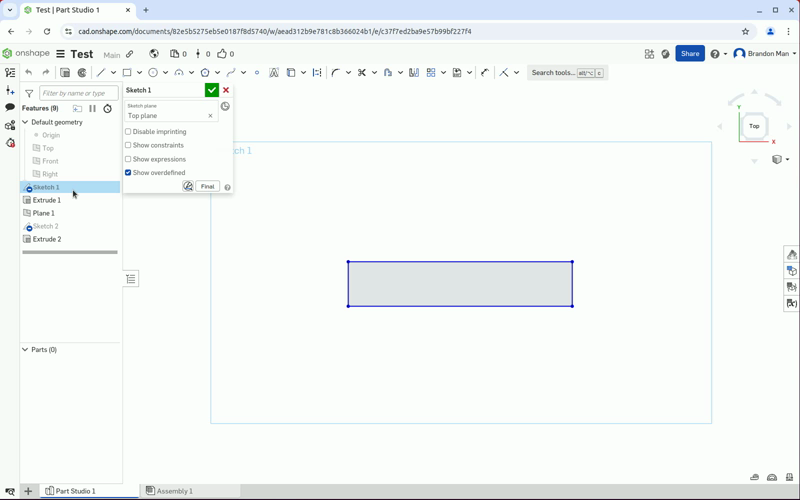
mouse_move(229, 92)
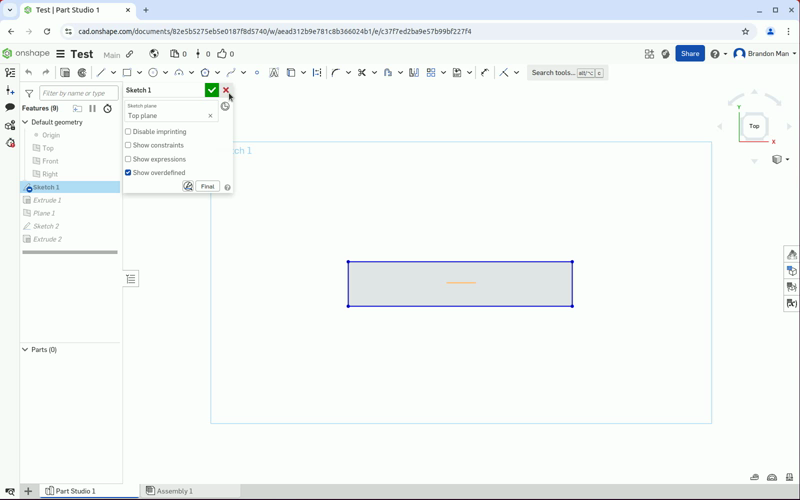
click(229, 92)
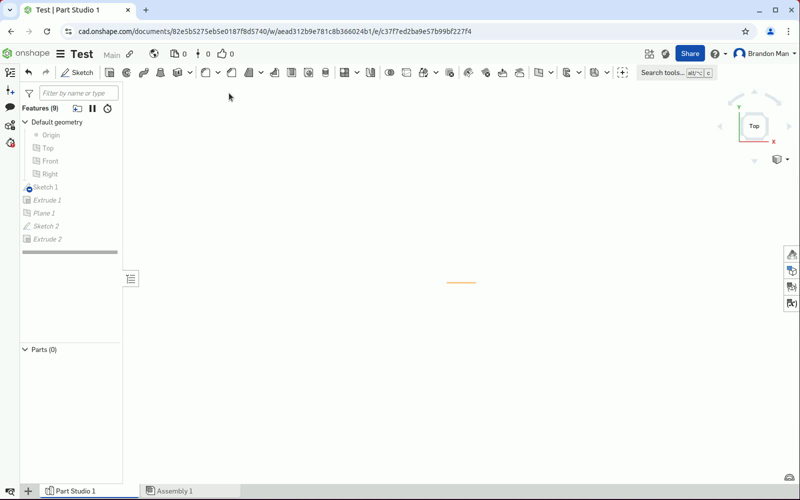
key(shift+s)
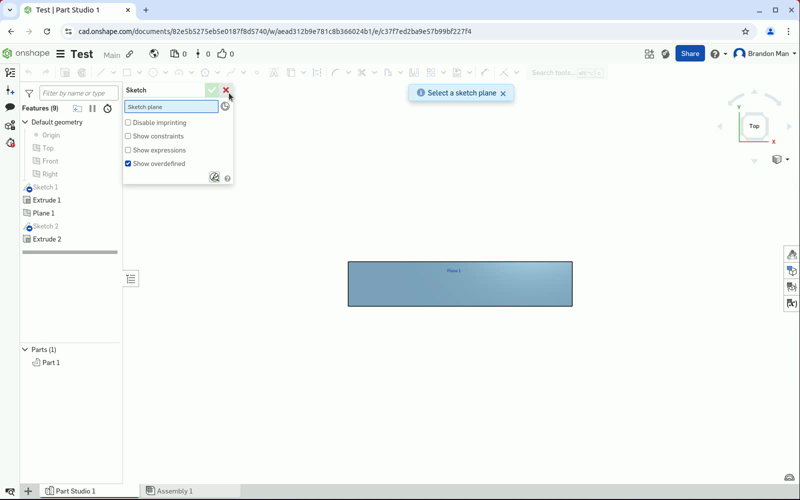
mouse_move(73, 215)
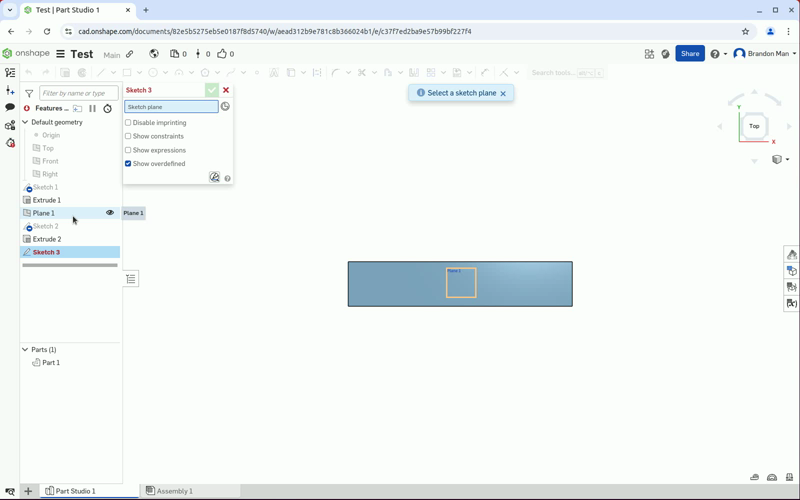
click(73, 215)
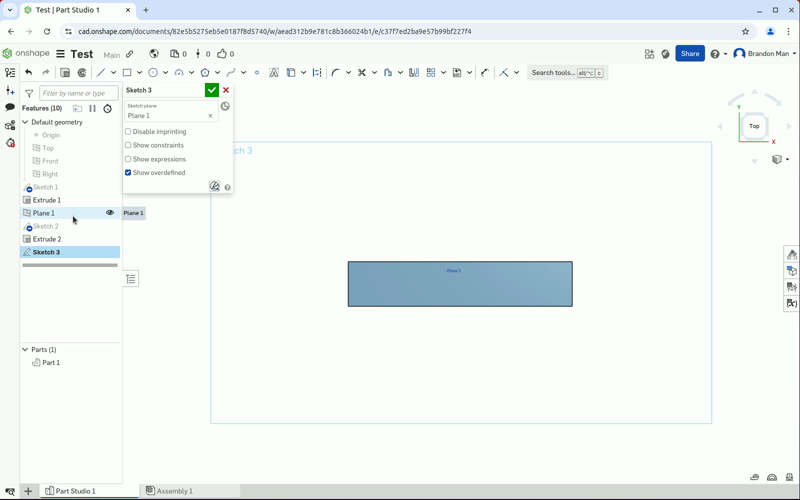
mouse_move(73, 352)
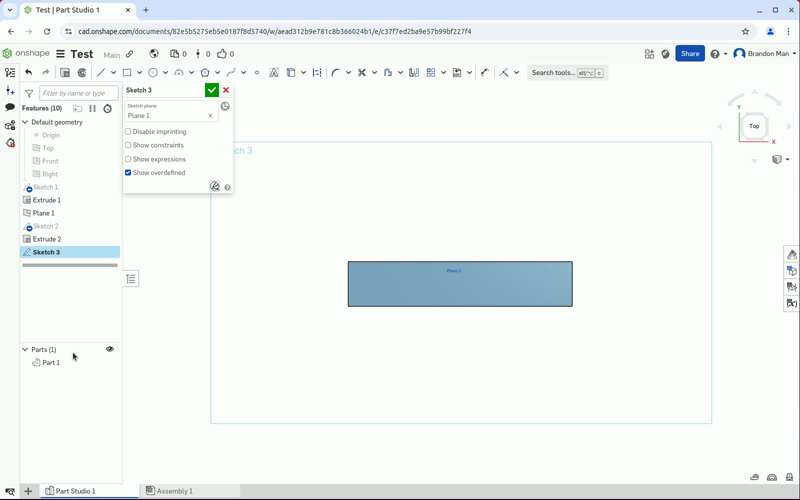
key(y)
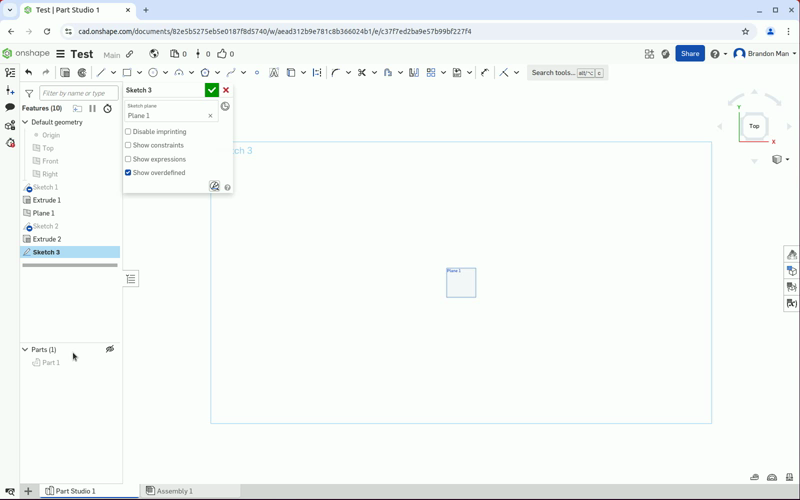
key(c)
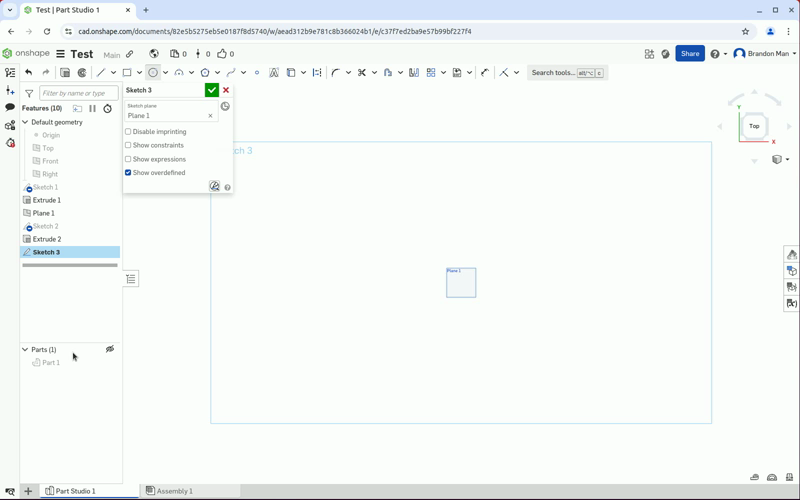
key_down(shift)
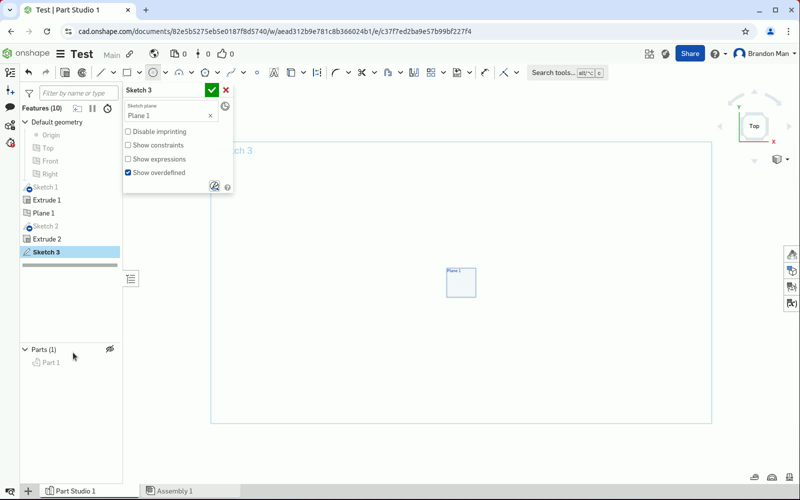
mouse_move(524, 282)
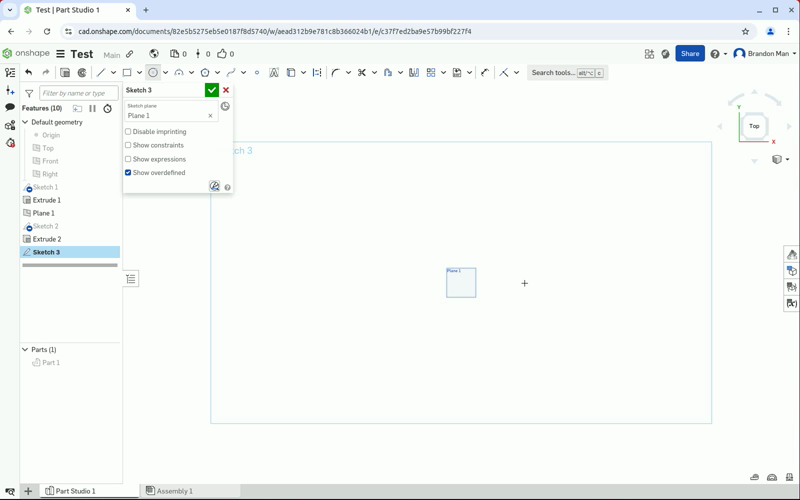
click(524, 282)
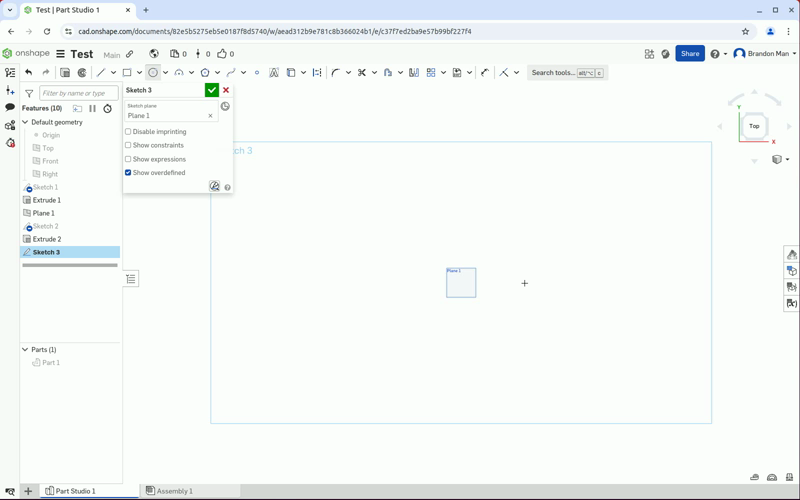
key_up(shift)
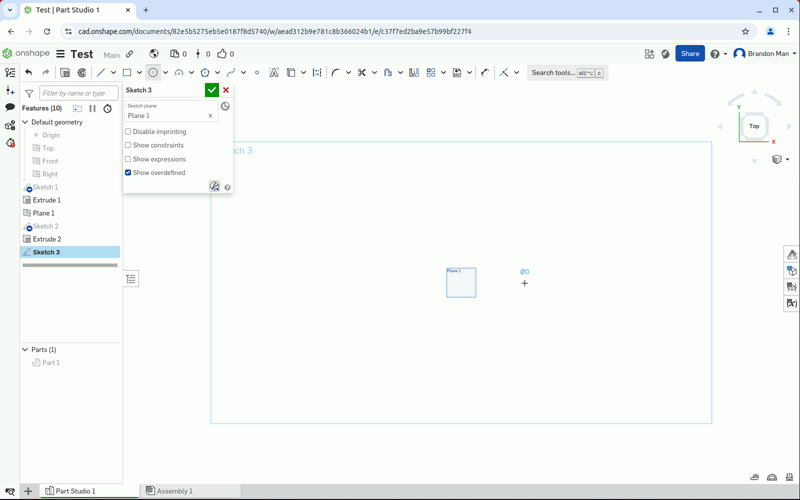
mouse_move(539, 282)
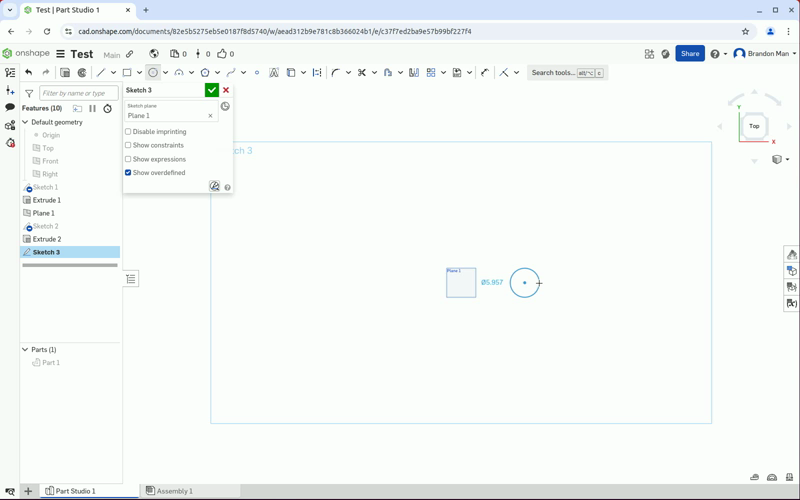
click(539, 282)
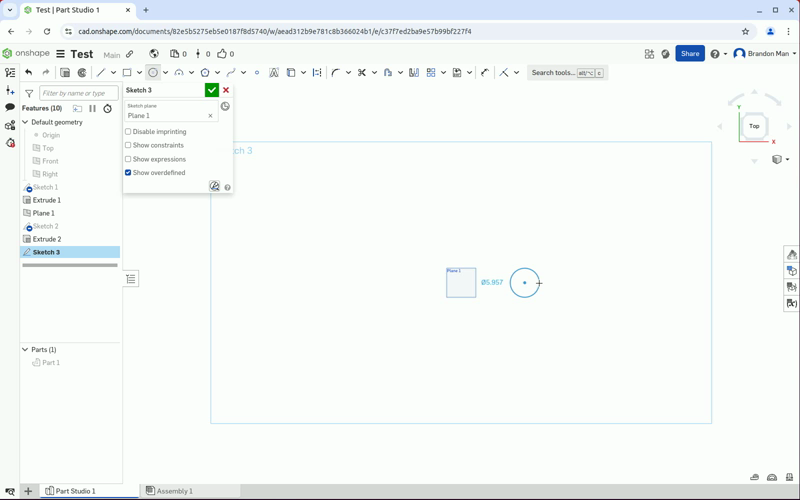
key(esc)
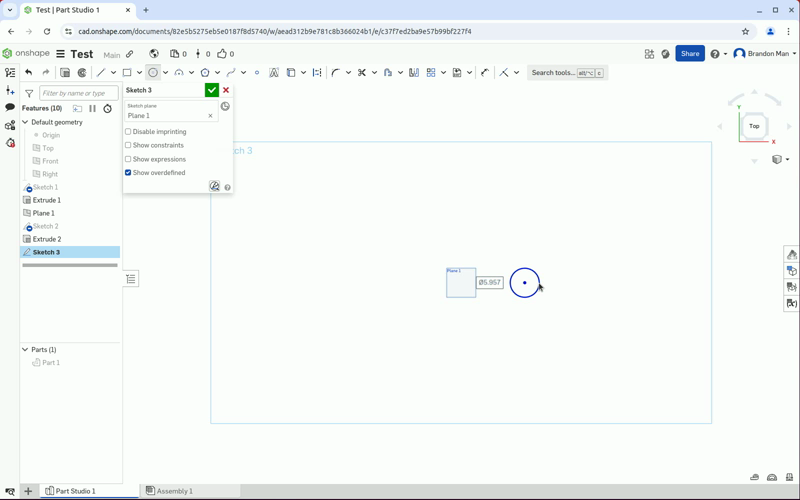
mouse_move(528, 278)
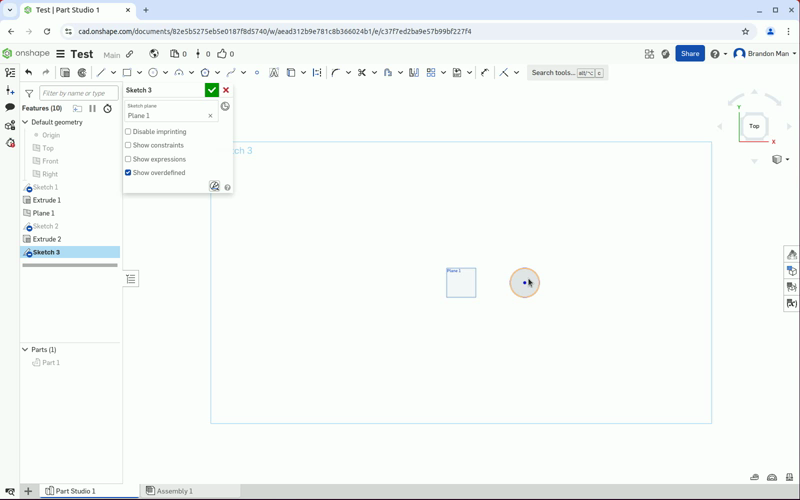
scroll(6)
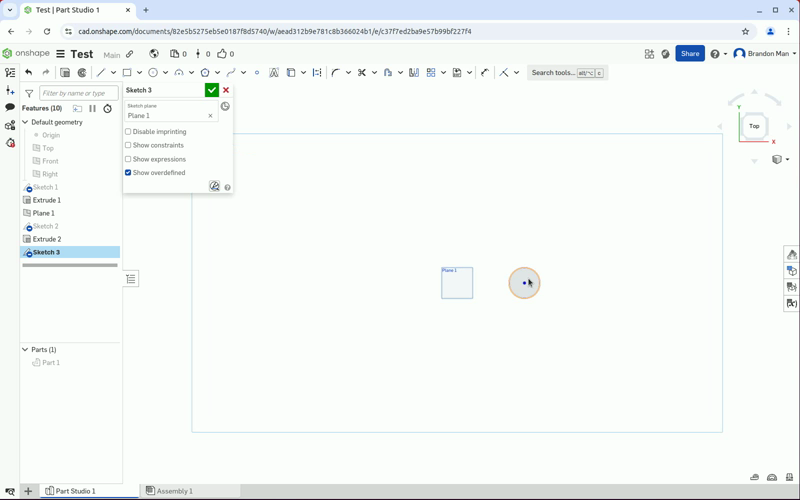
scroll(6)
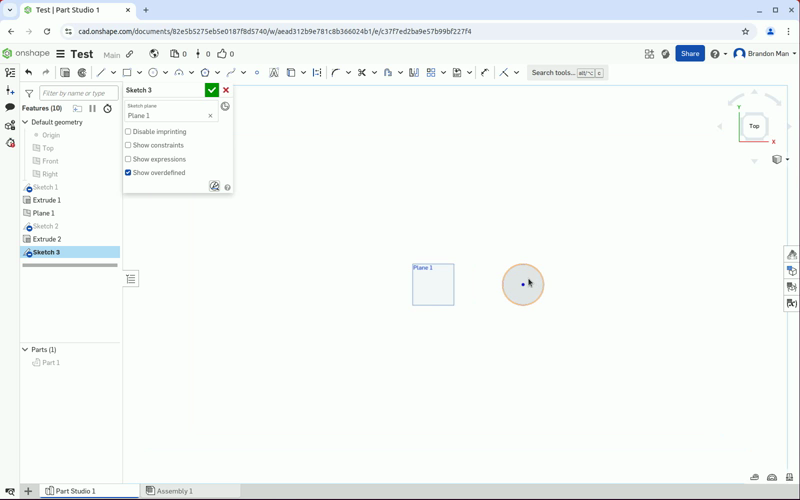
scroll(6)
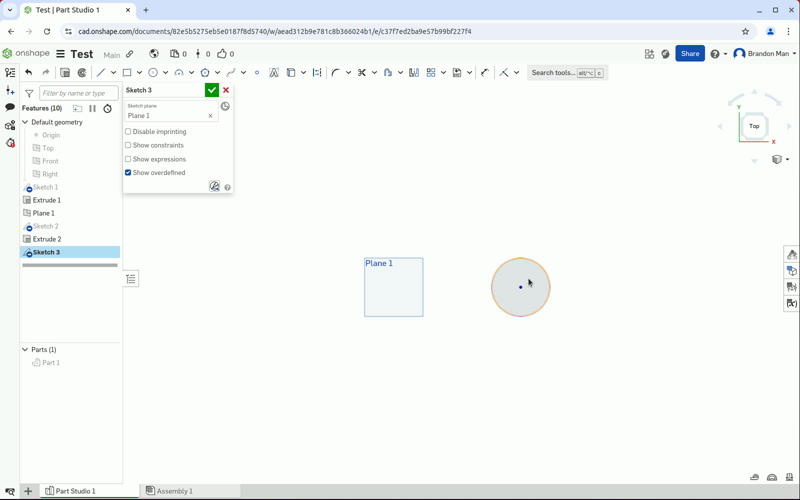
scroll(6)
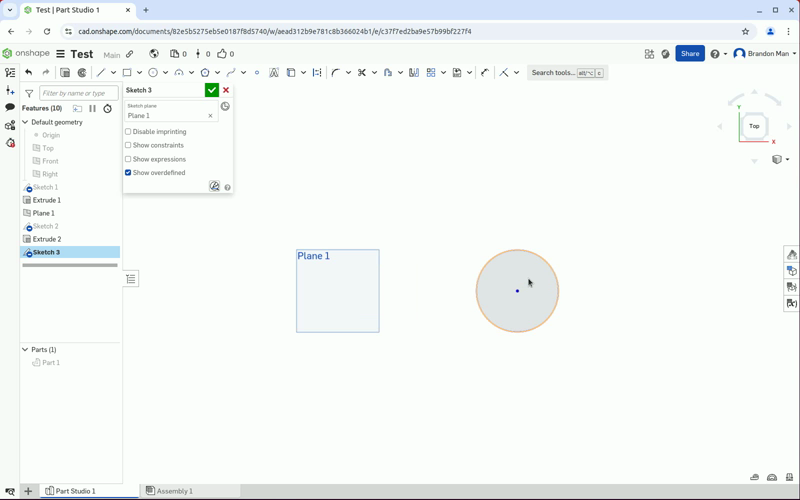
scroll(6)
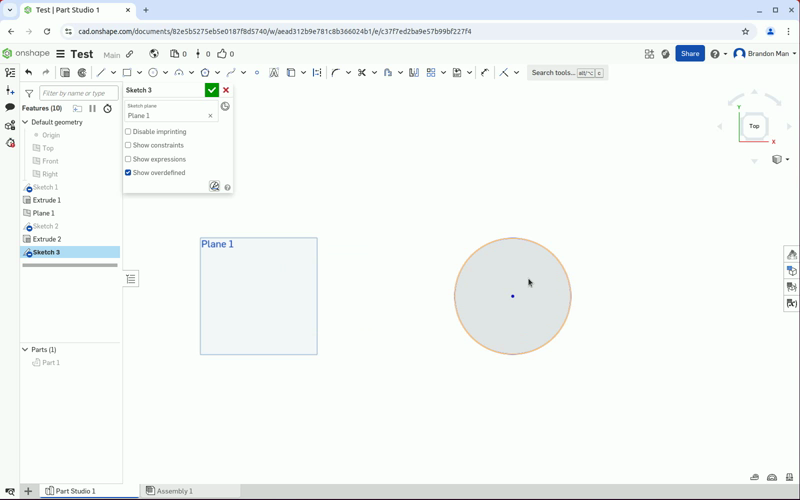
scroll(6)
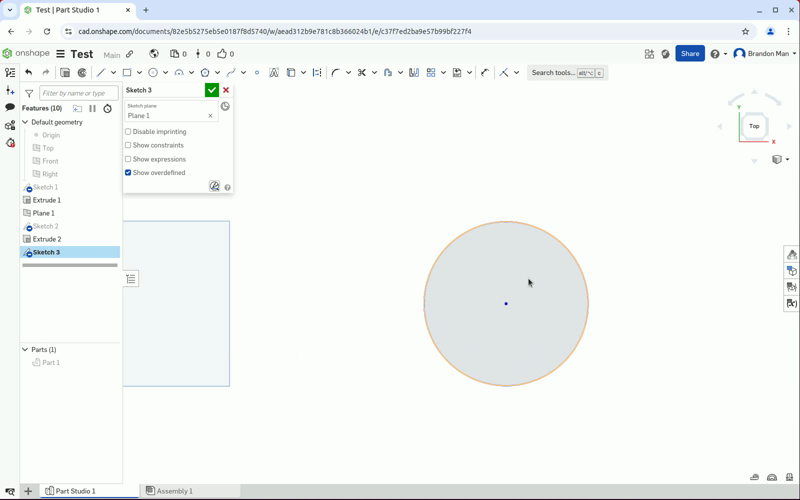
scroll(6)
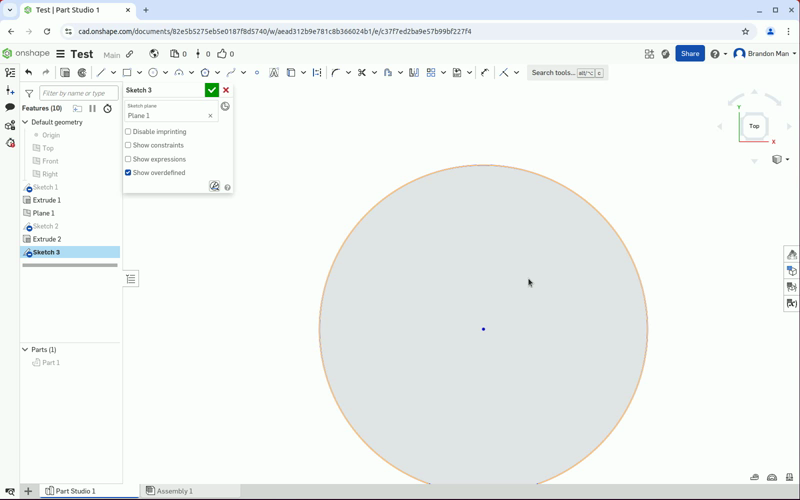
click(528, 278)
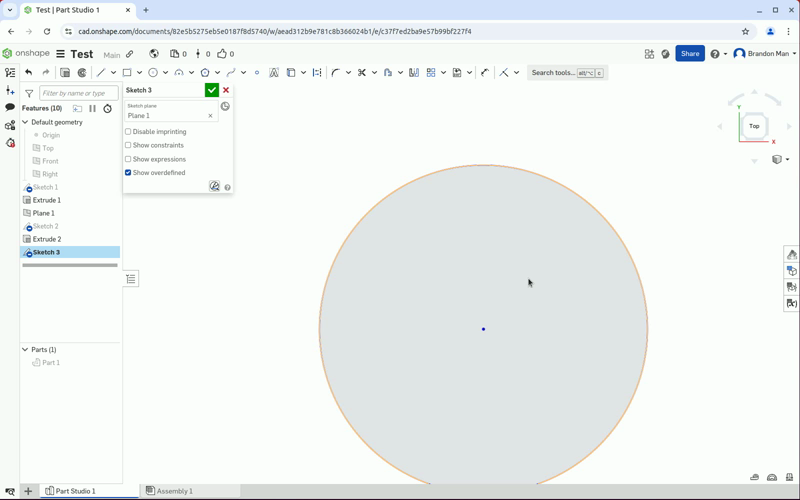
scroll(-6)
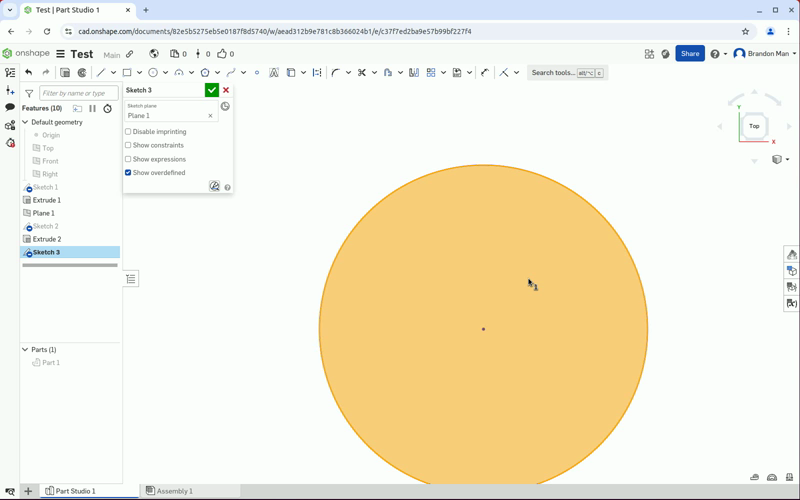
scroll(-6)
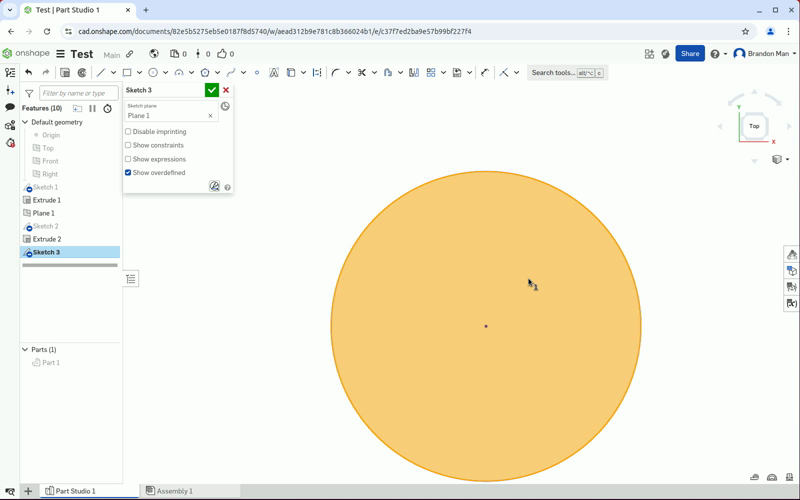
scroll(-6)
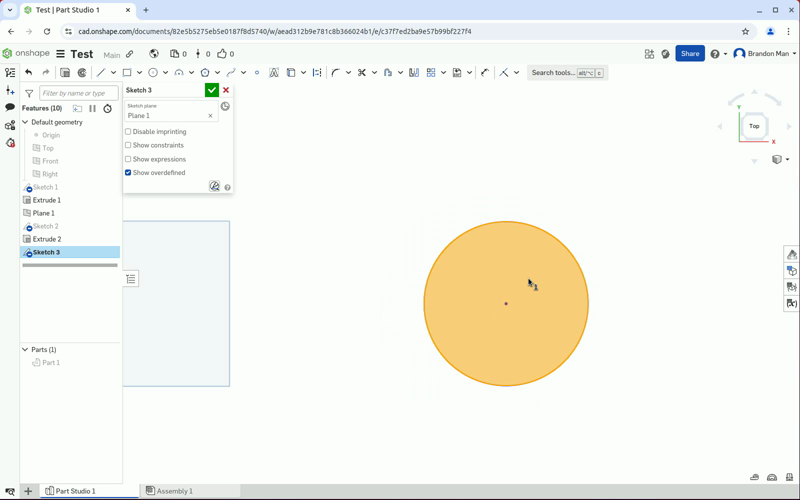
scroll(-6)
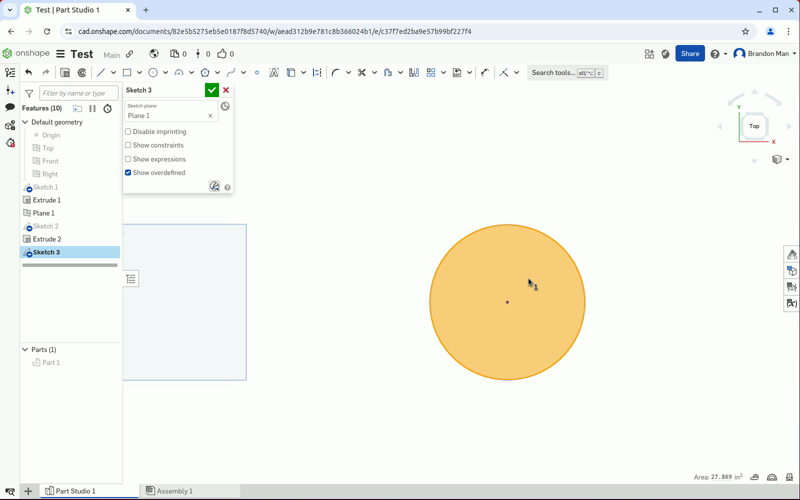
scroll(-6)
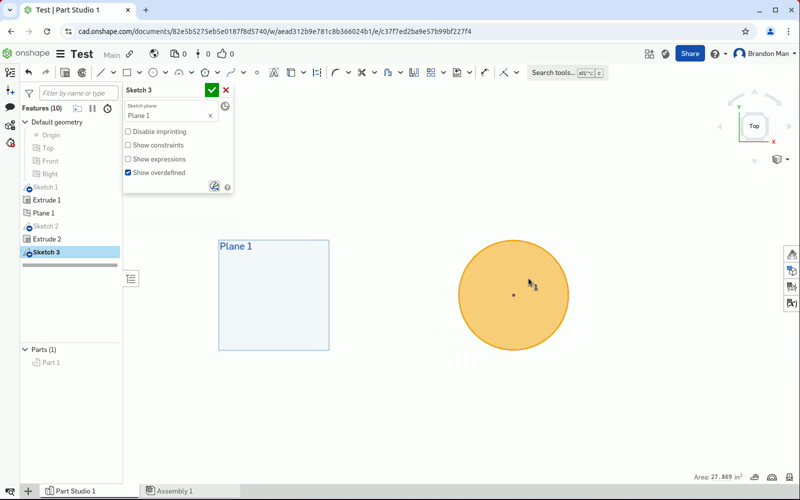
scroll(-6)
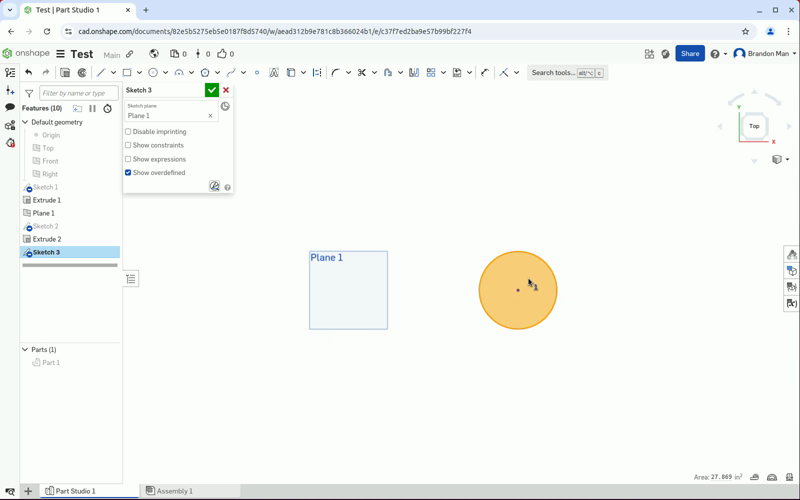
scroll(-6)
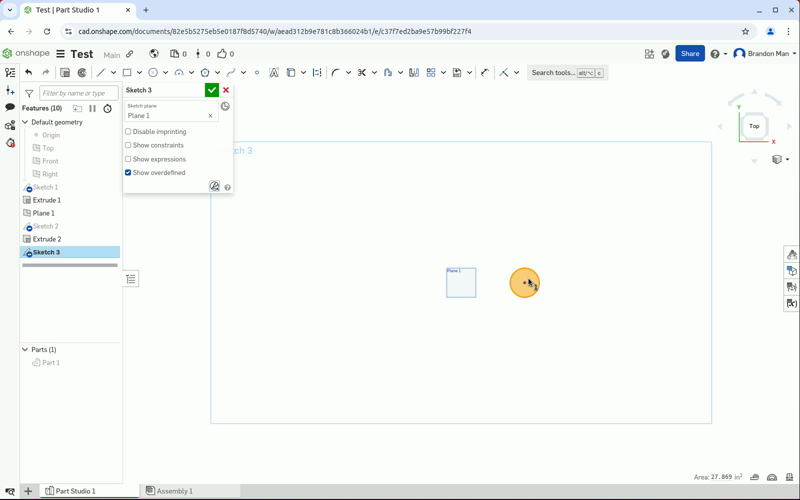
mouse_move(73, 352)
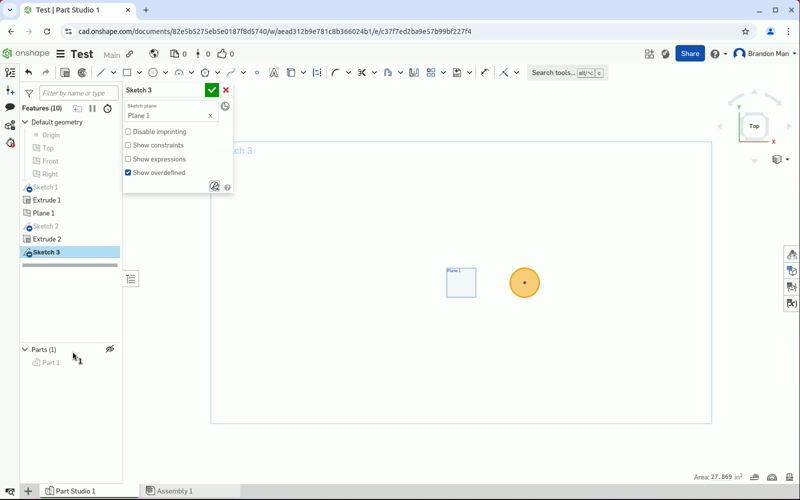
key(shift+y)
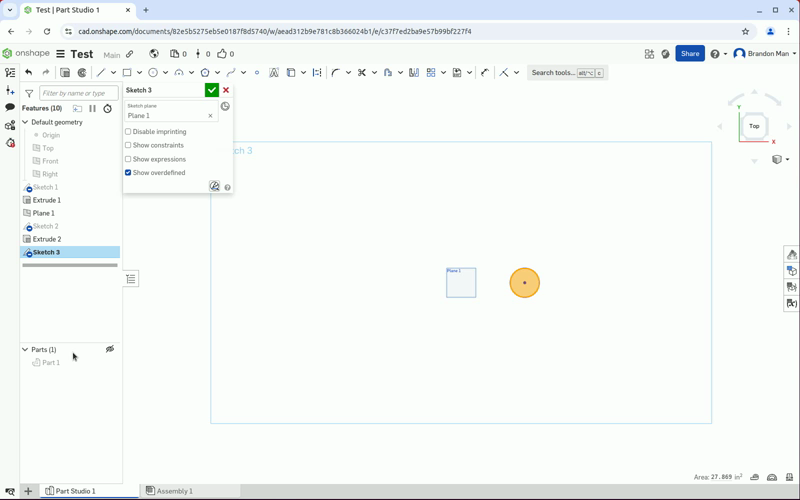
key(shift+e)
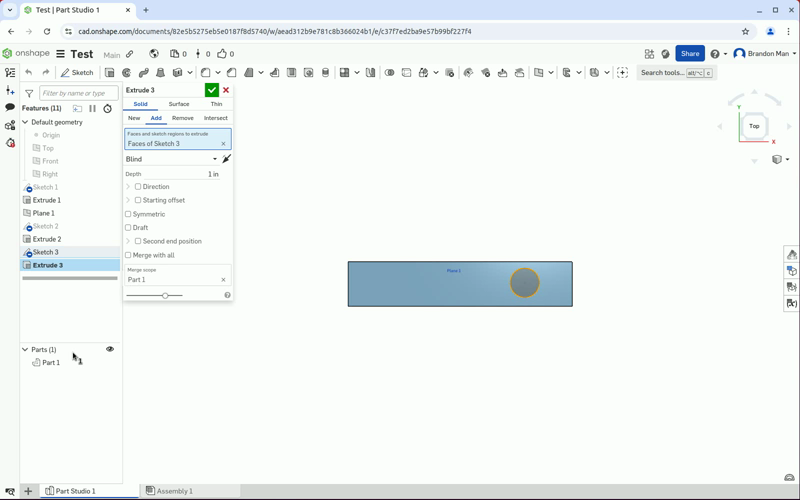
mouse_move(143, 106)
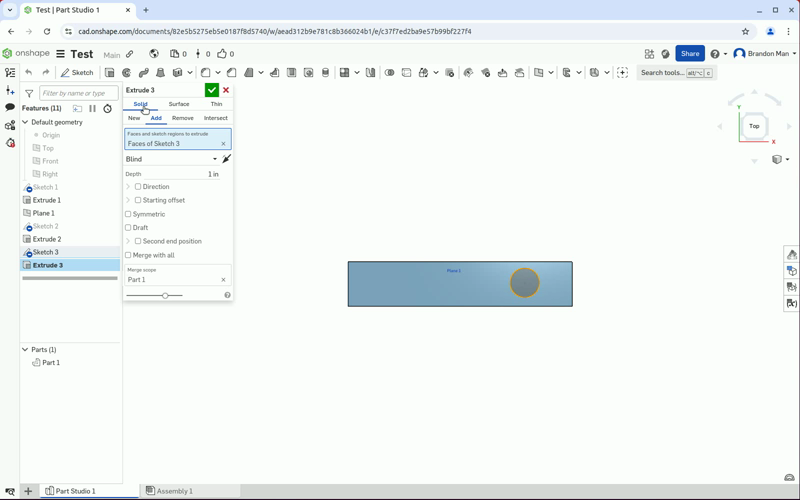
click(143, 106)
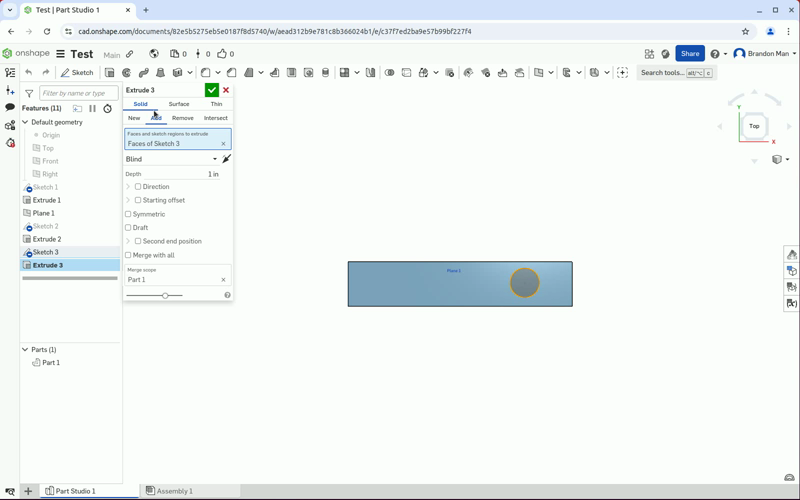
mouse_move(186, 120)
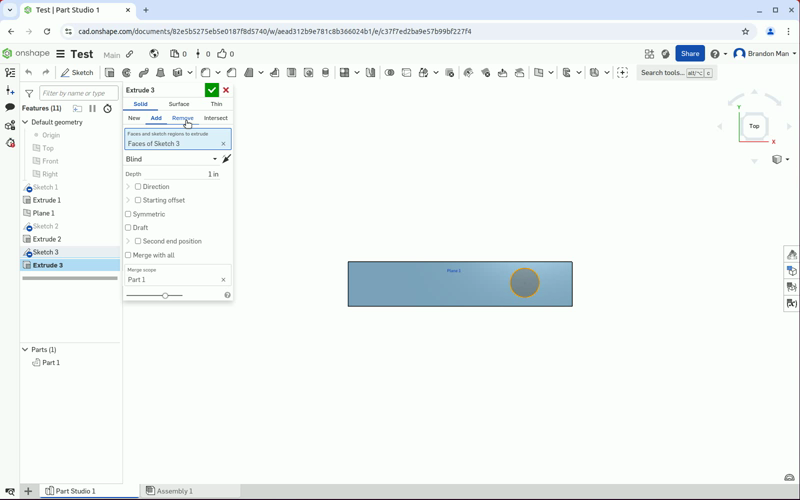
click(186, 120)
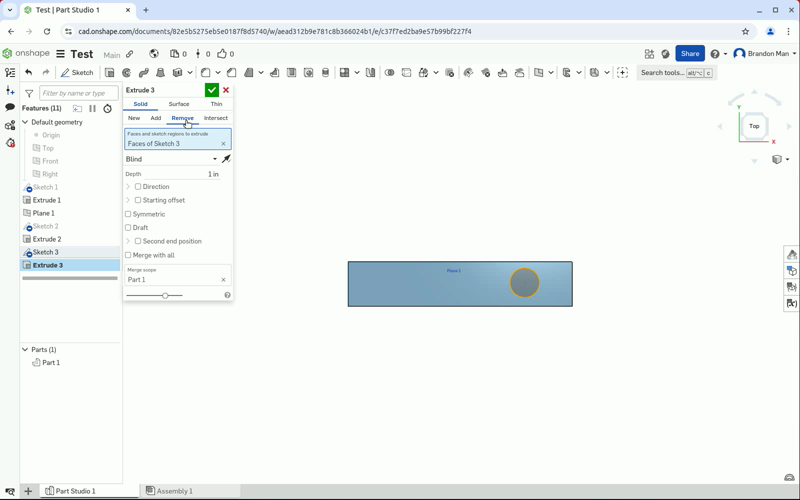
key(tab, 4)
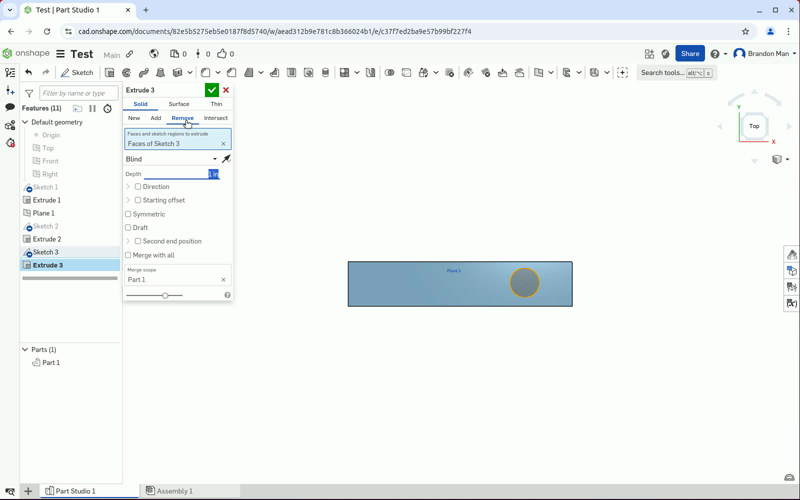
text(1.204)
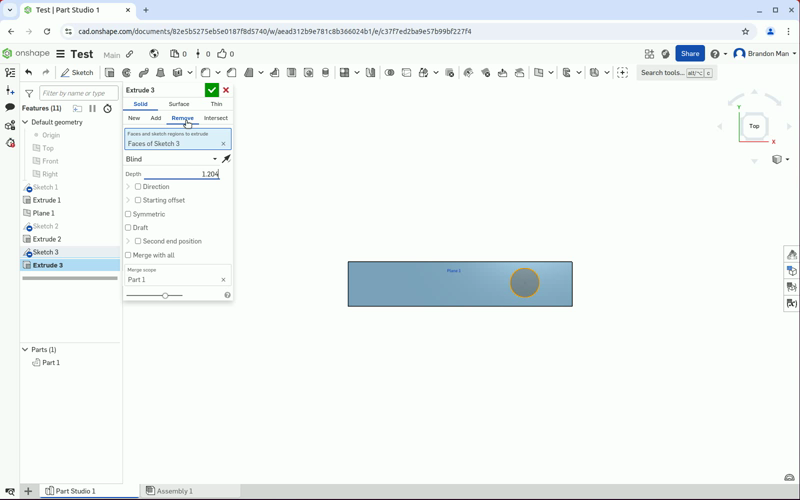
key(tab, 6)
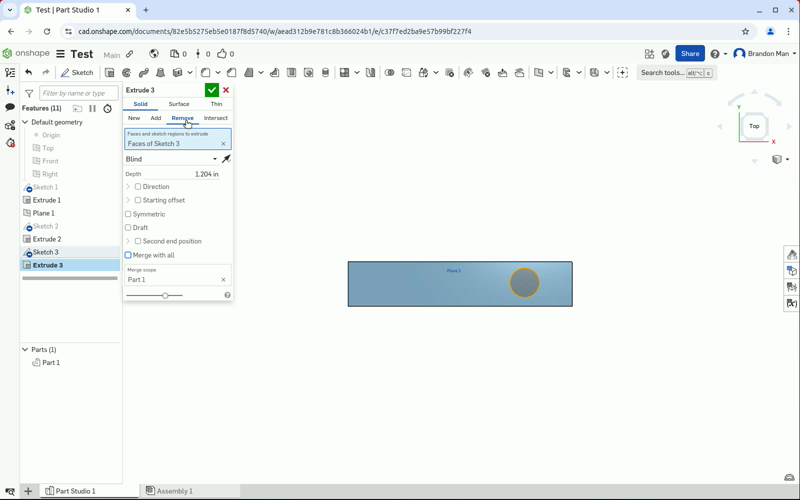
key(space)
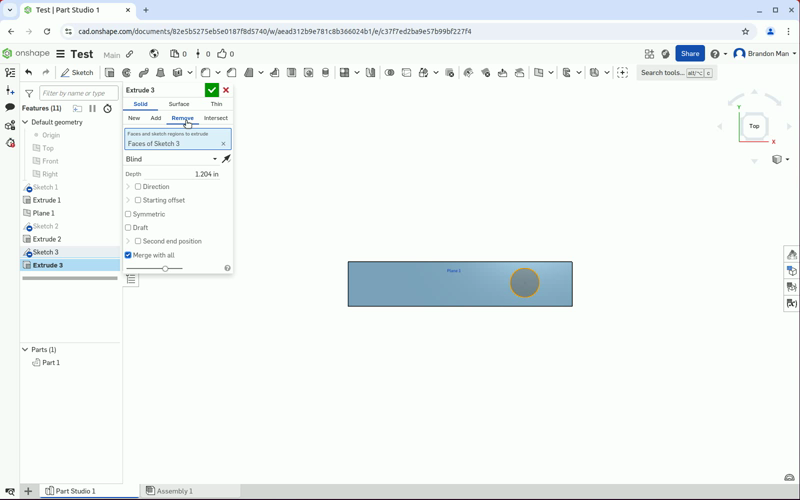
key(enter)
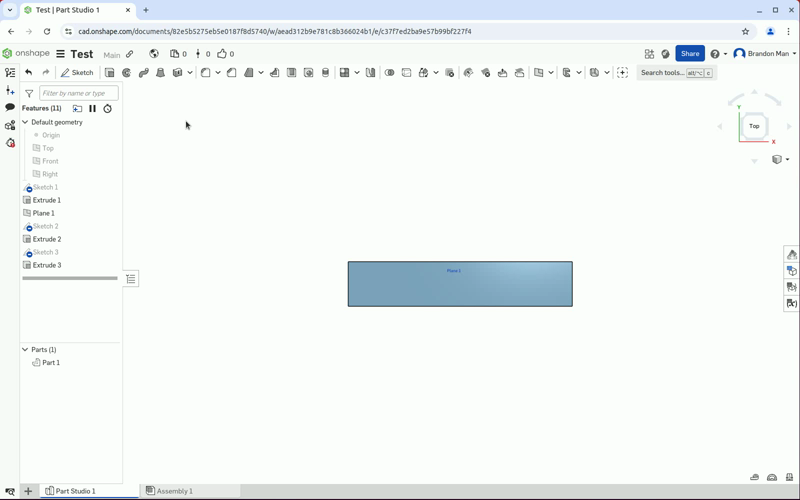
key(shift+h)
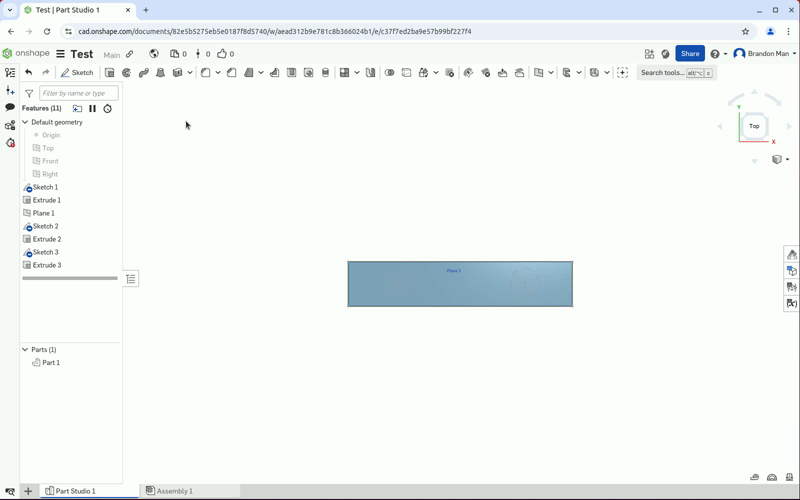
key(shift+h)
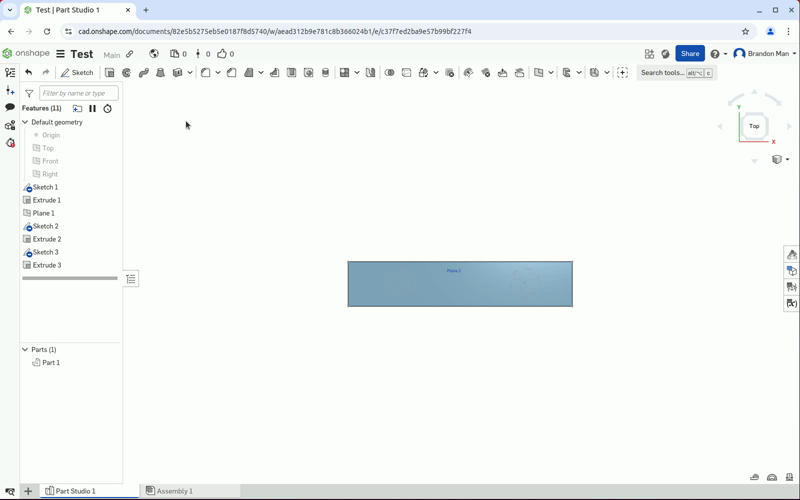
key(shift+7)
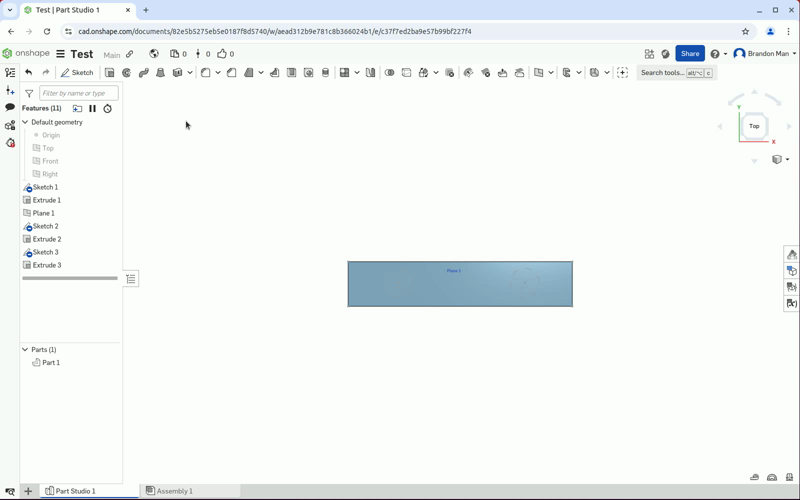
key(up, 3)
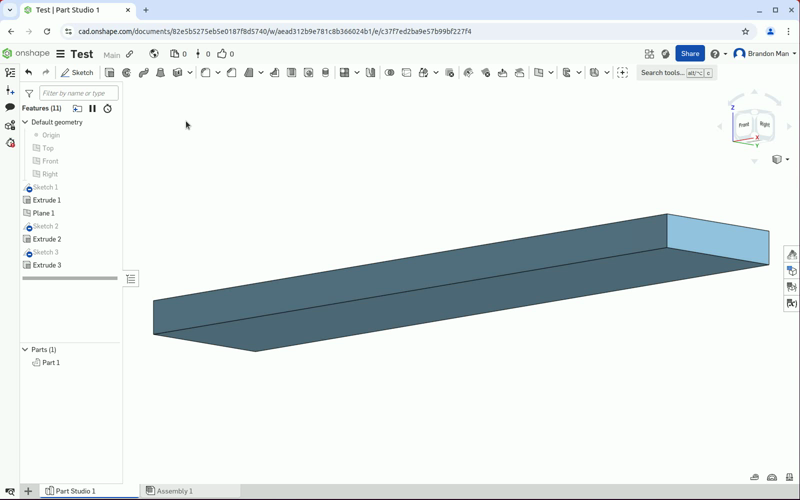
key(left, 3)
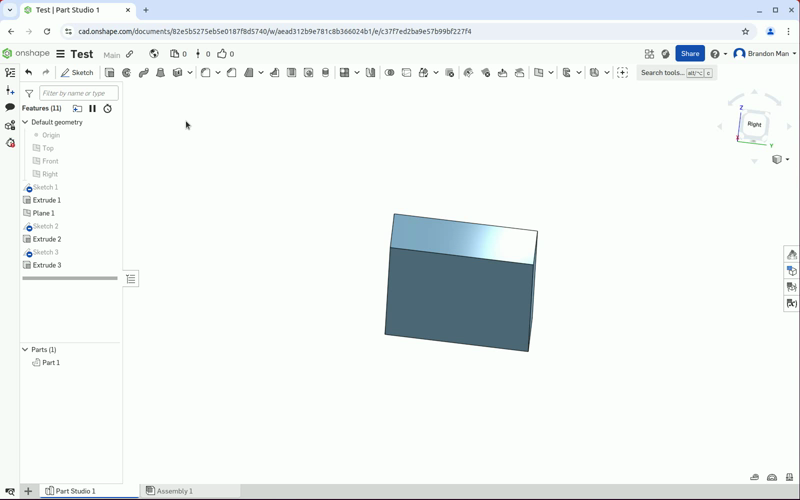
key(right, 3)
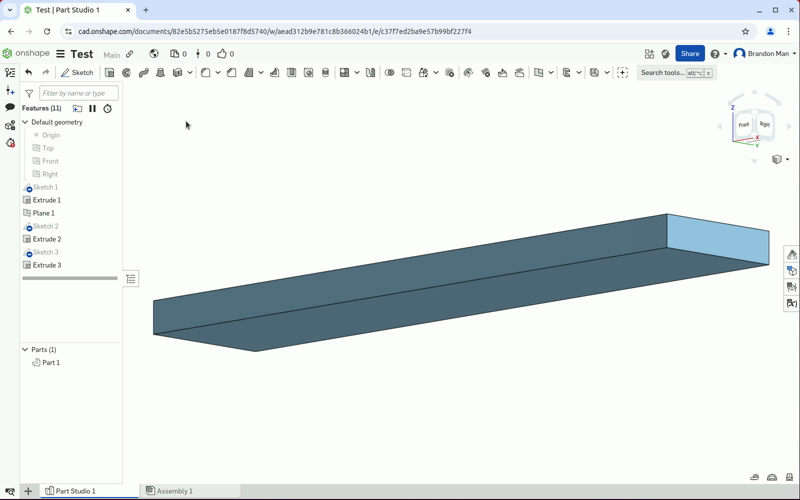
key(down, 3)
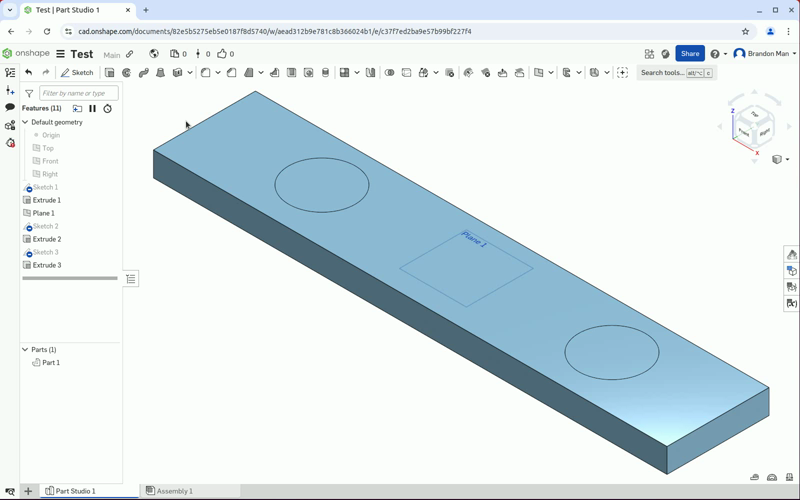
mouse_move(73, 189)
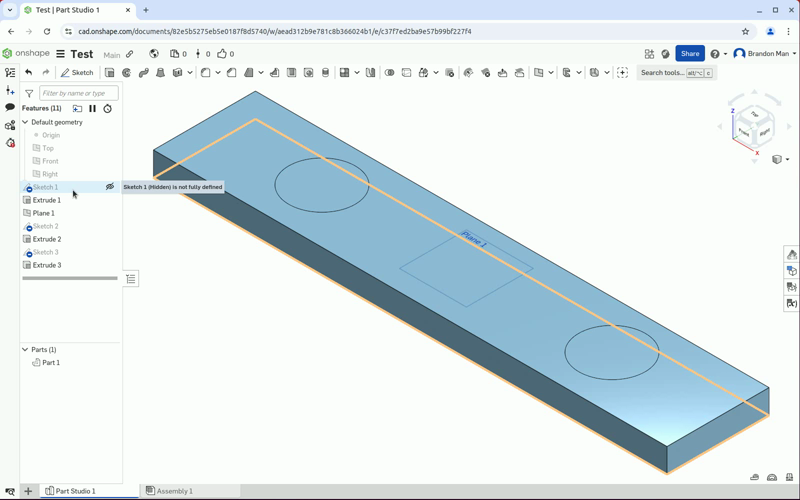
click(73, 189)